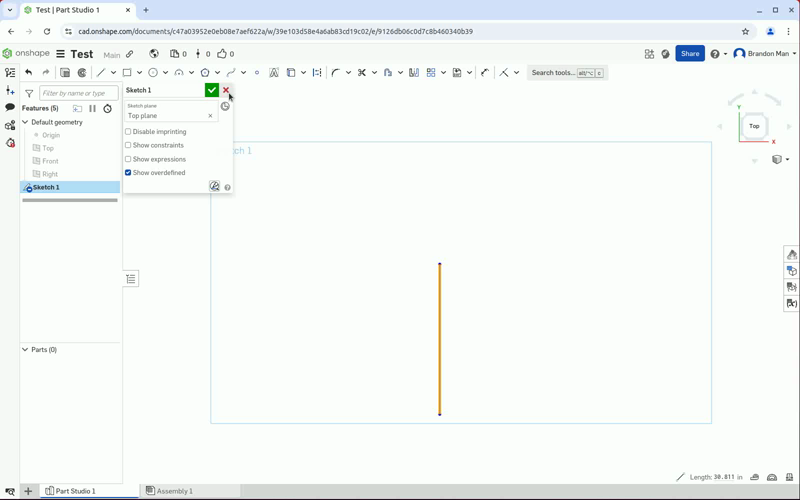
key(shift+h)
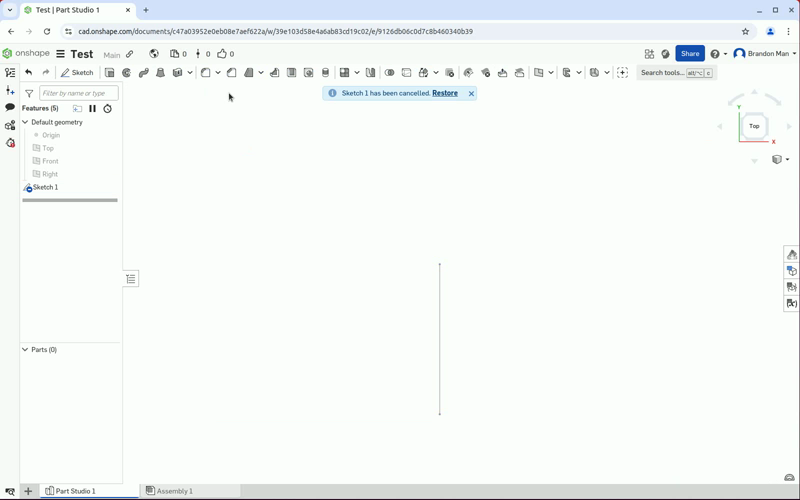
key(shift+s)
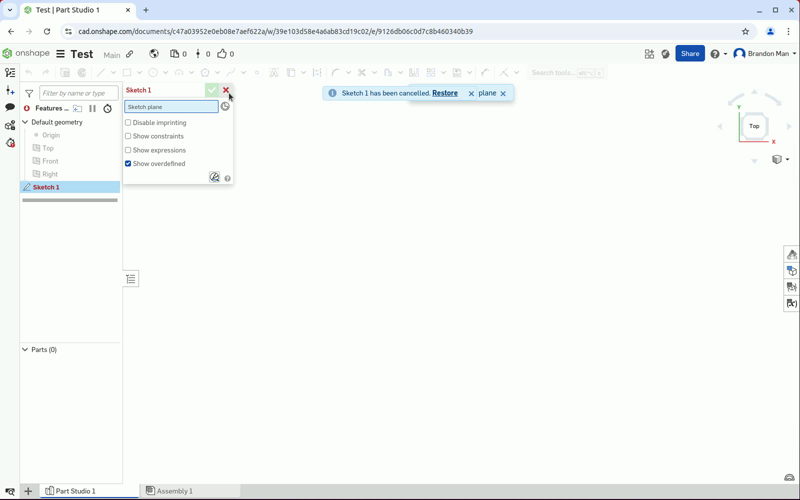
mouse_move(73, 150)
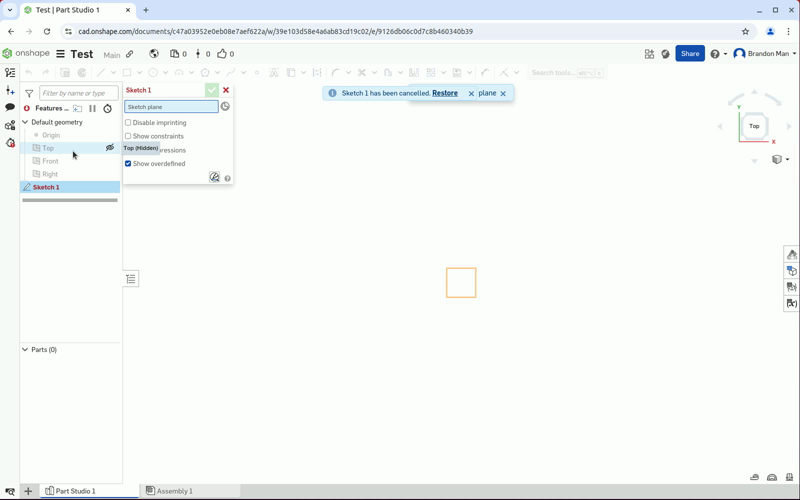
click(73, 150)
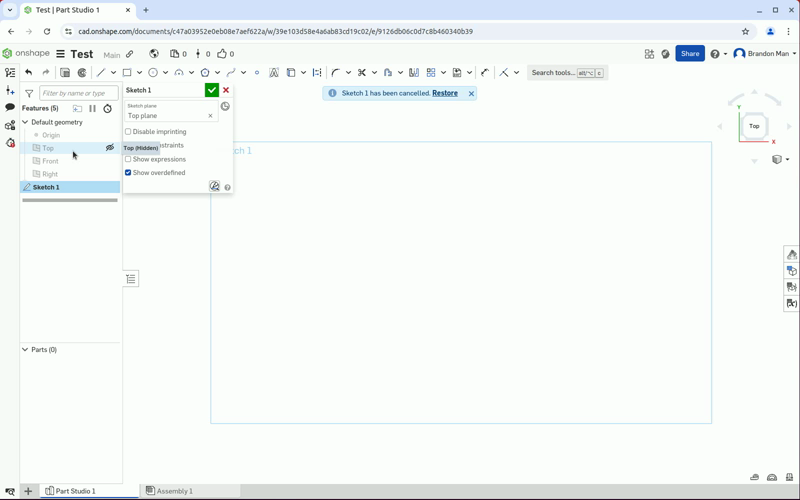
mouse_move(73, 352)
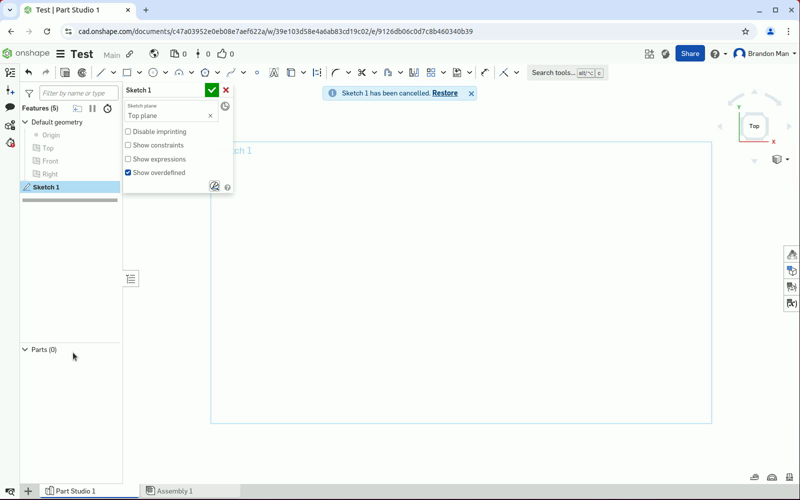
key(y)
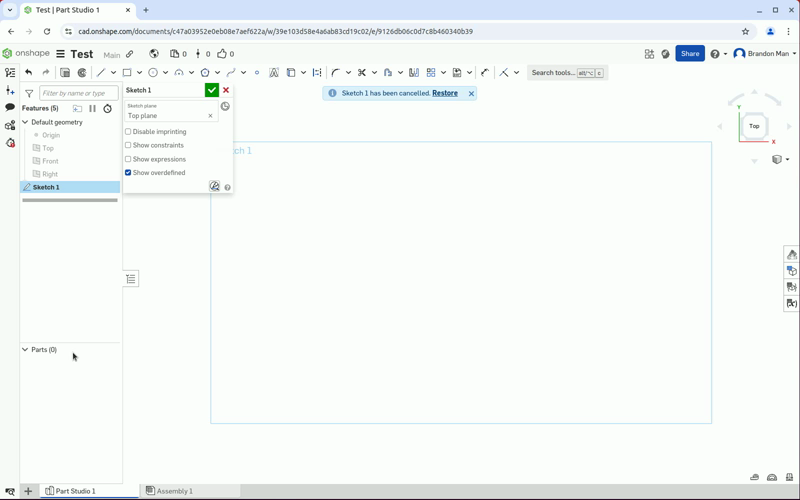
key(l)
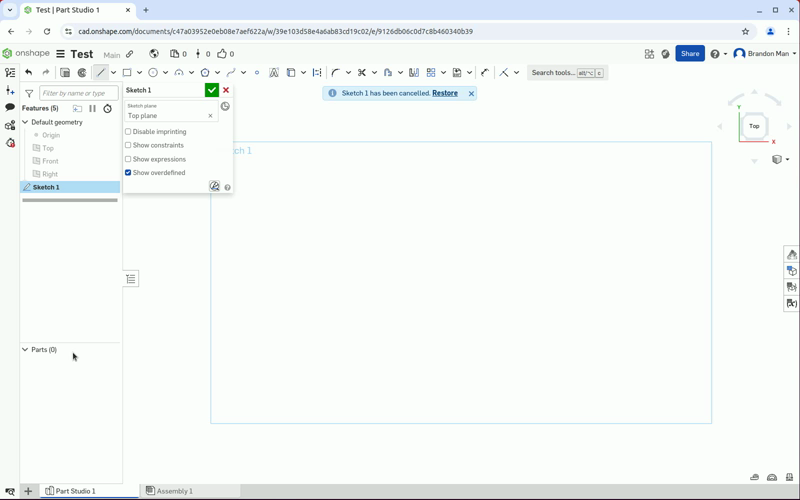
key_down(shift)
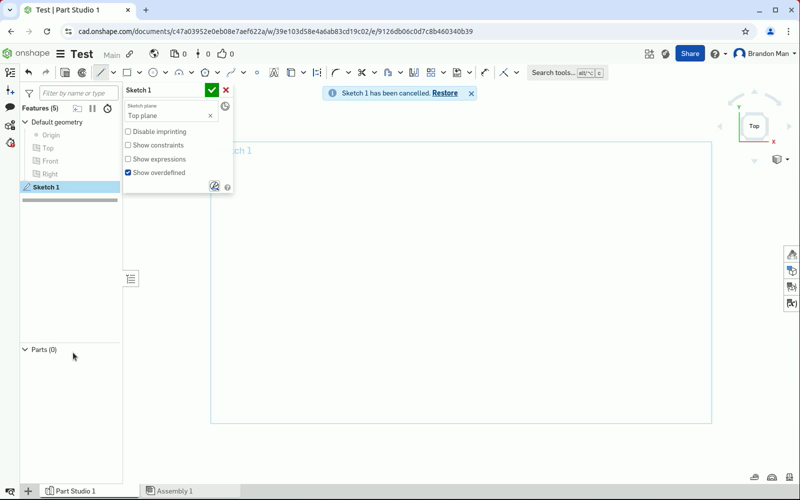
mouse_move(409, 395)
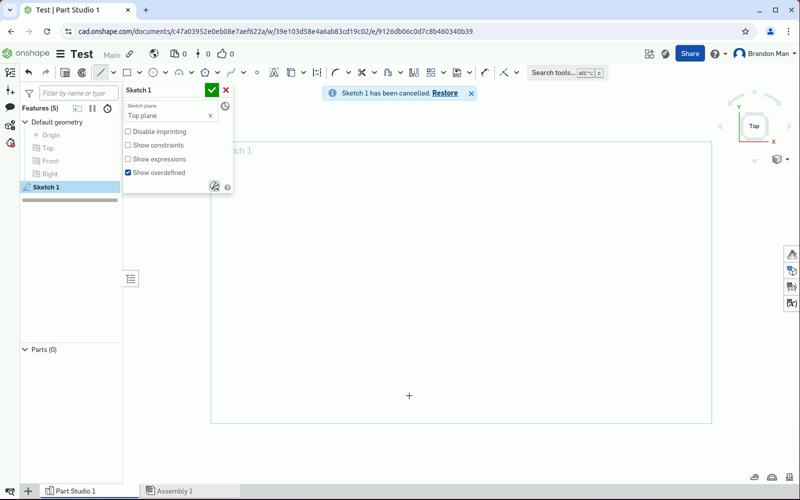
click(409, 395)
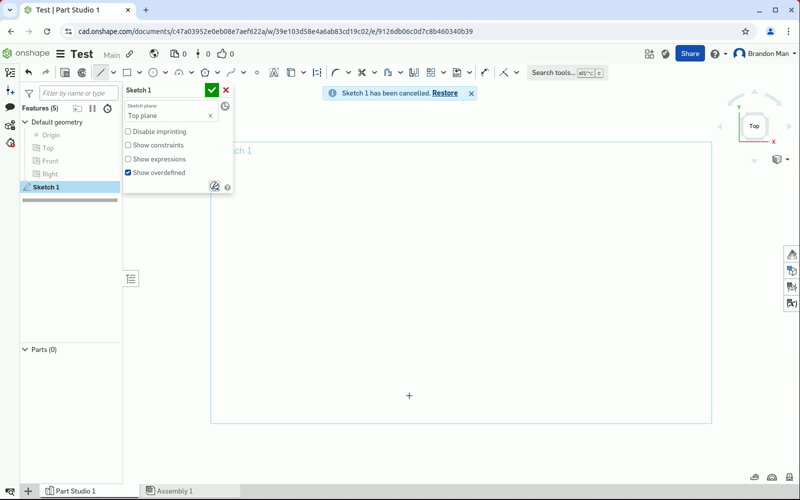
key_up(shift)
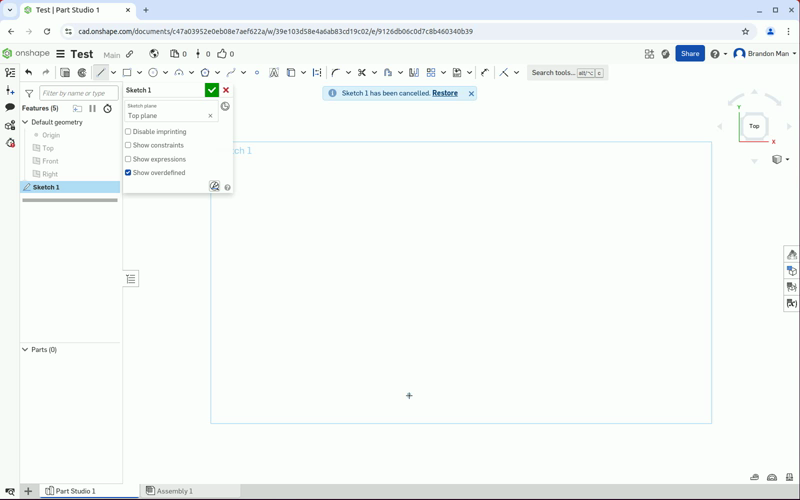
key_down(shift)
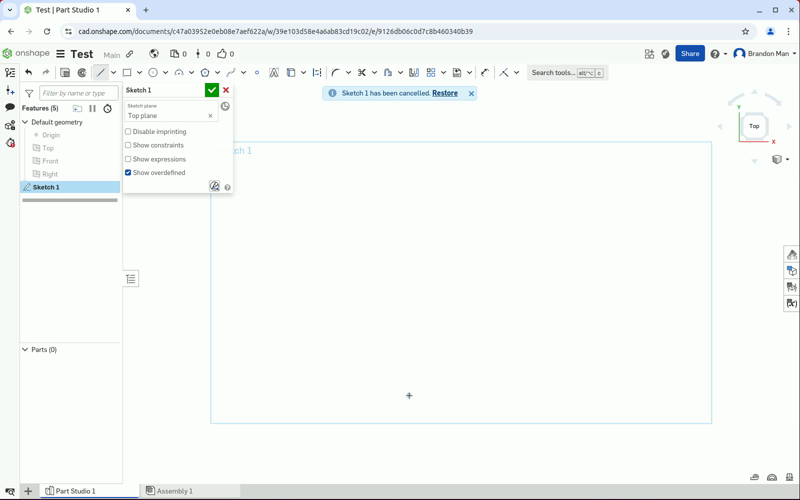
mouse_move(511, 395)
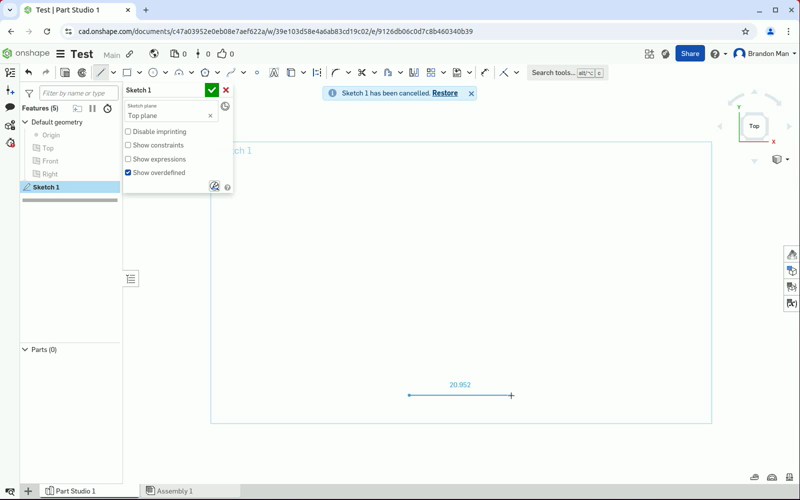
click(511, 395)
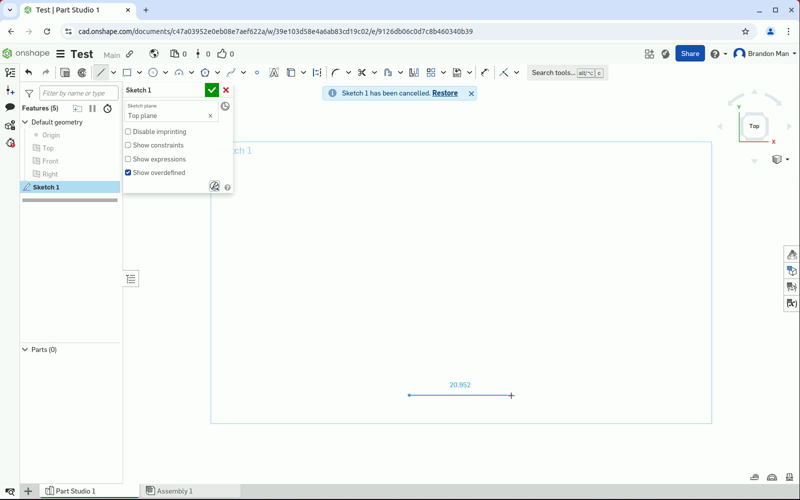
key_up(shift)
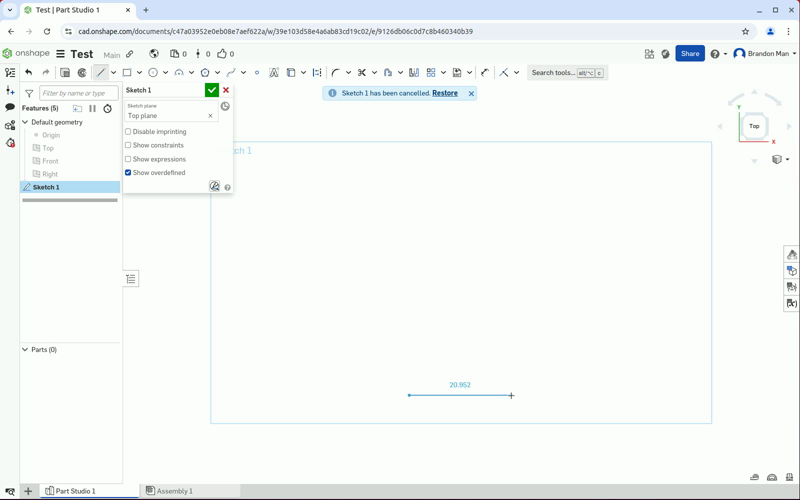
key_down(shift)
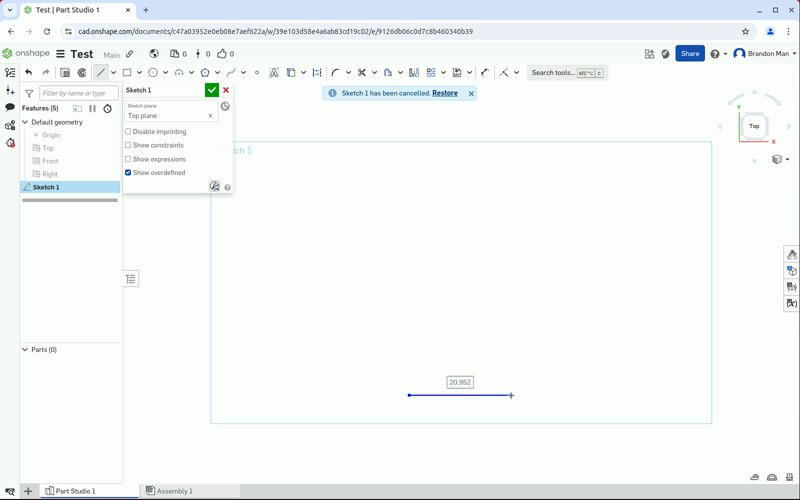
mouse_move(541, 395)
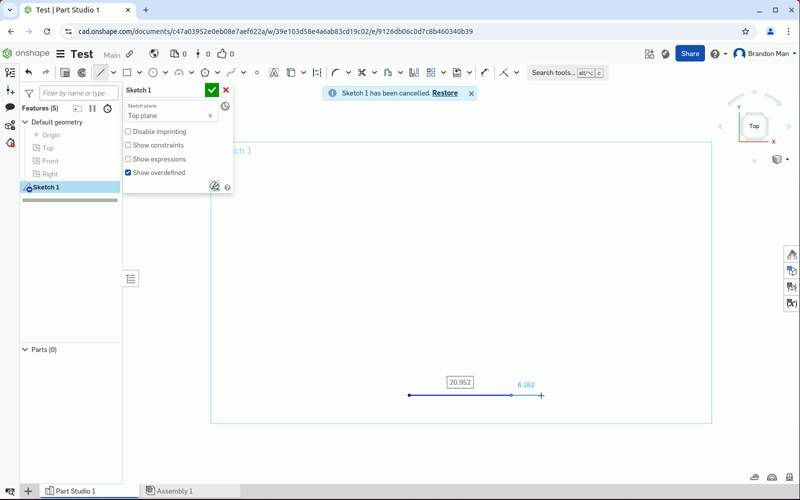
mouse_move(511, 367)
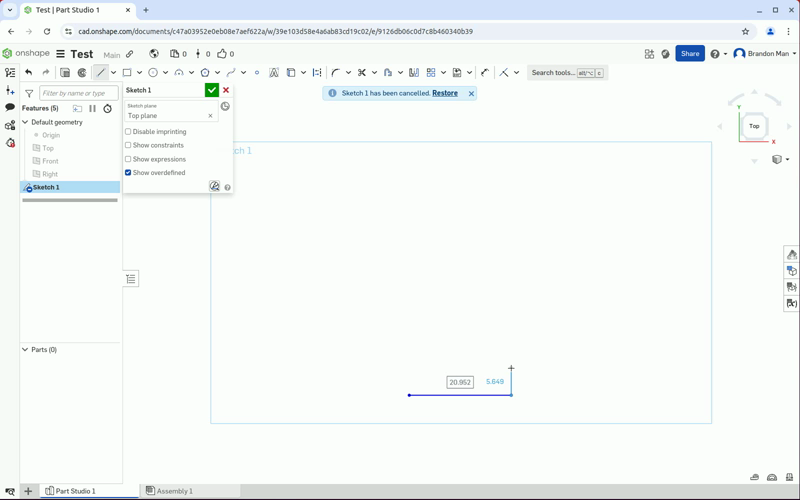
click(511, 367)
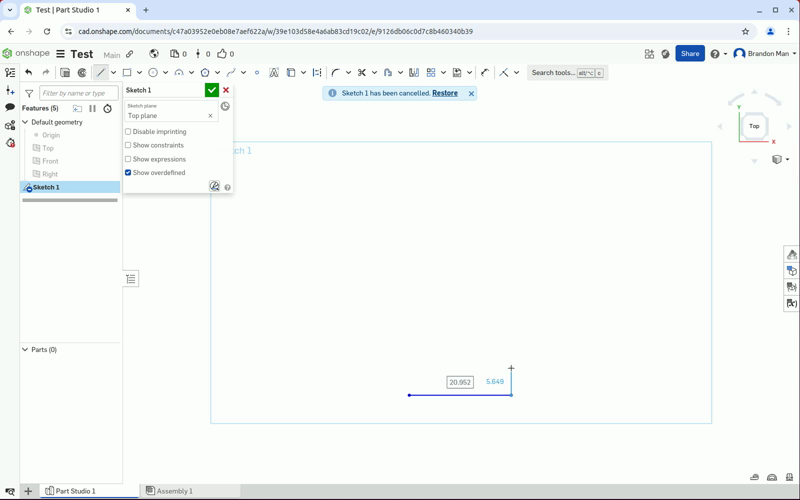
key_up(shift)
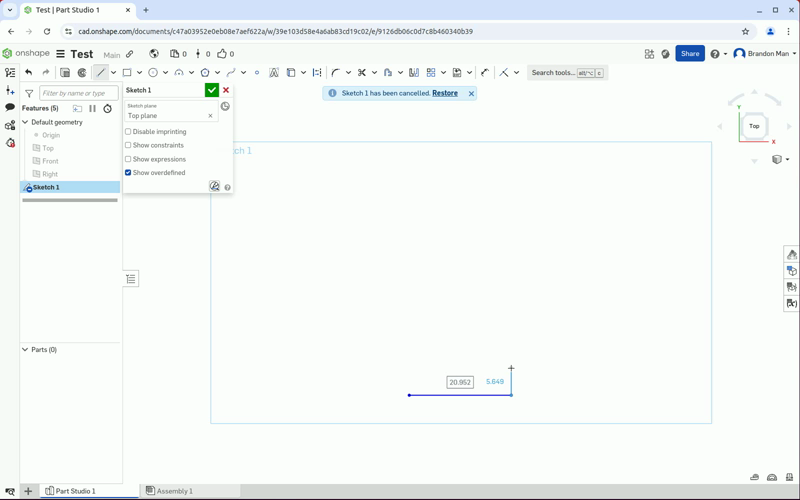
key_down(shift)
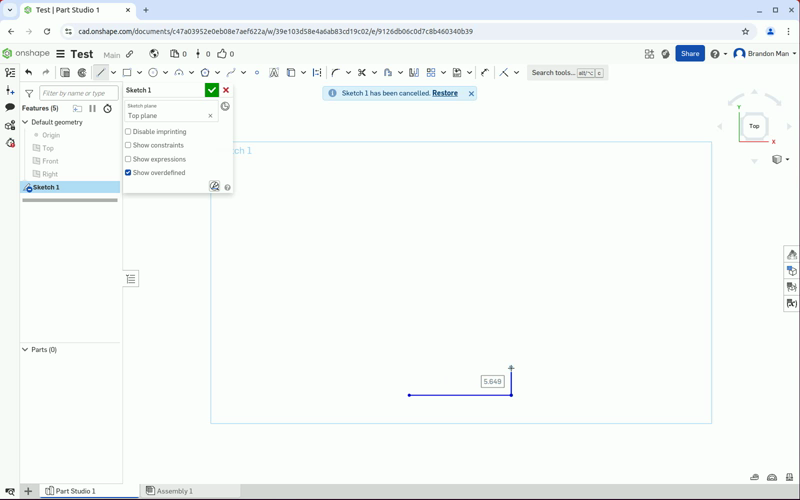
mouse_move(437, 367)
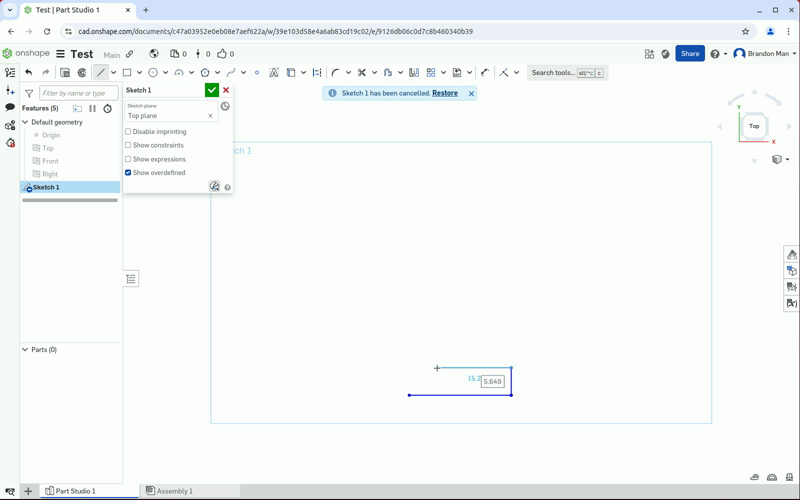
click(437, 367)
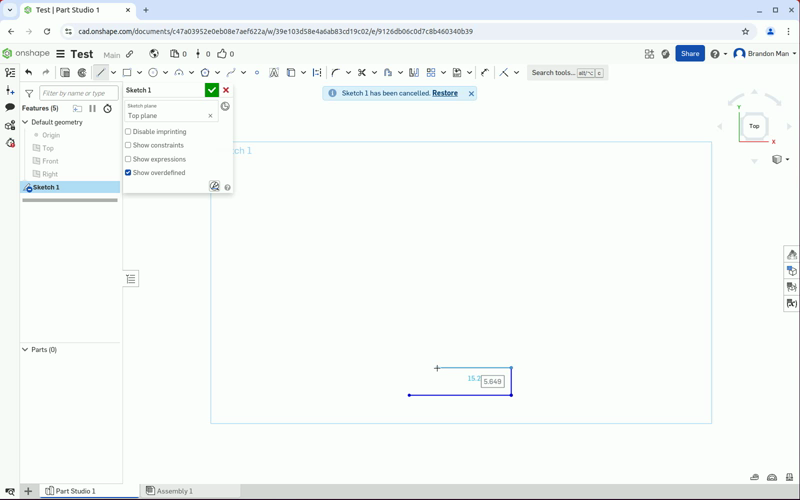
key_up(shift)
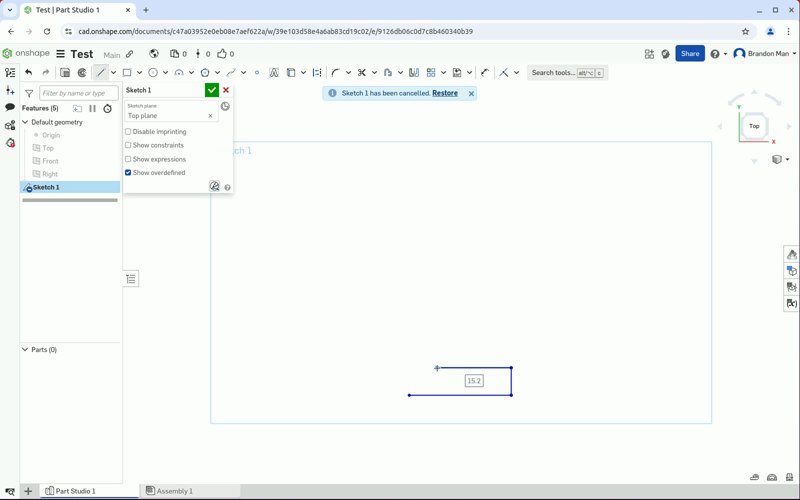
key_down(shift)
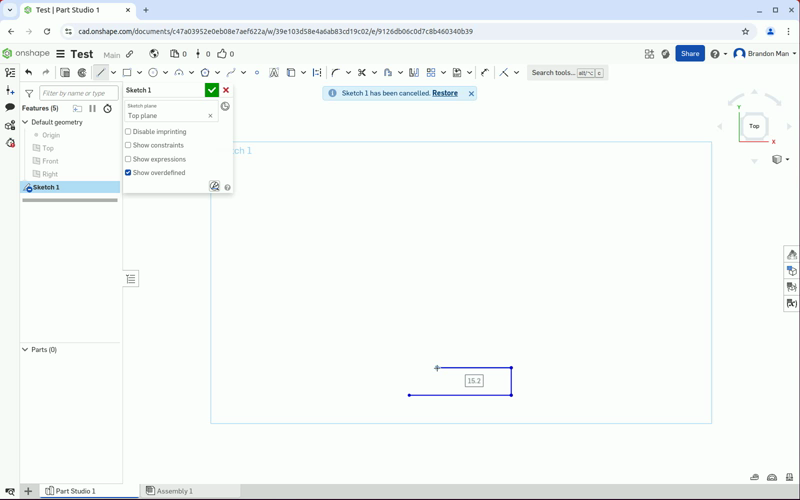
mouse_move(467, 367)
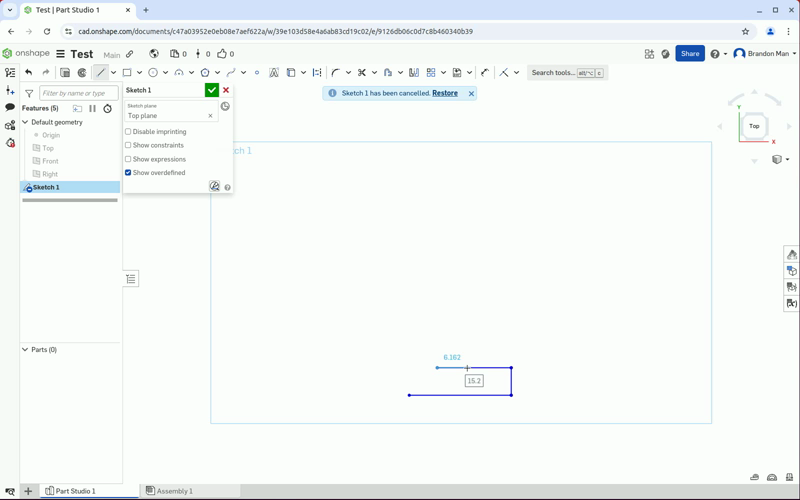
mouse_move(409, 367)
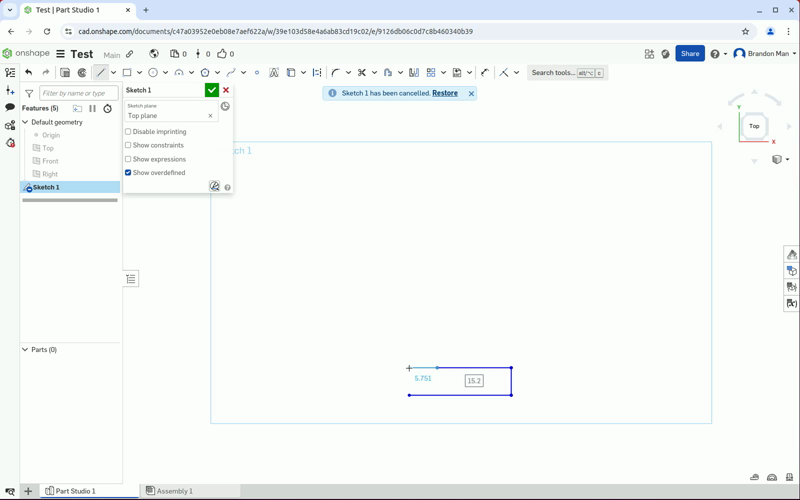
click(409, 367)
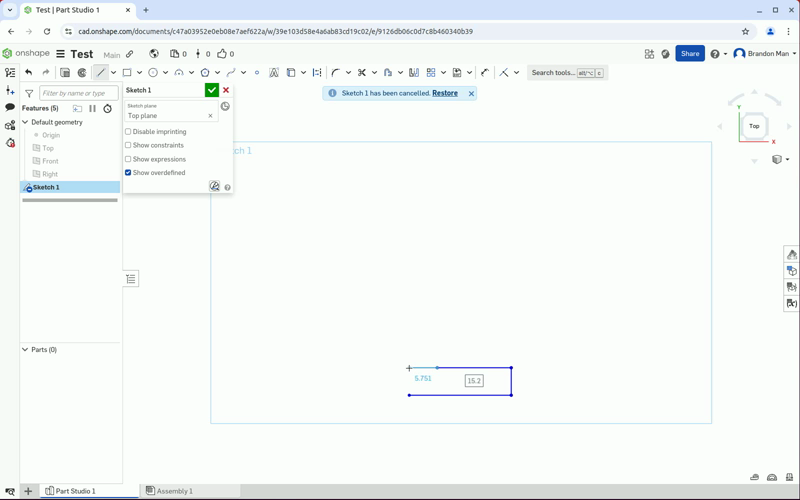
key_up(shift)
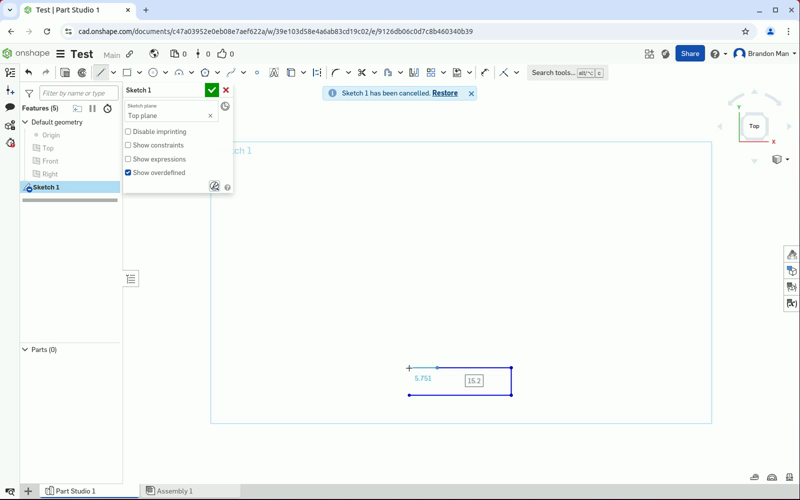
mouse_move(439, 367)
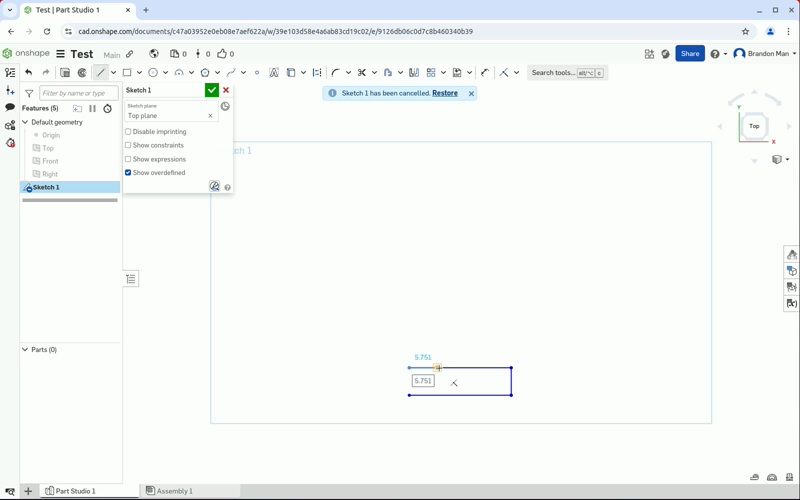
key_down(shift)
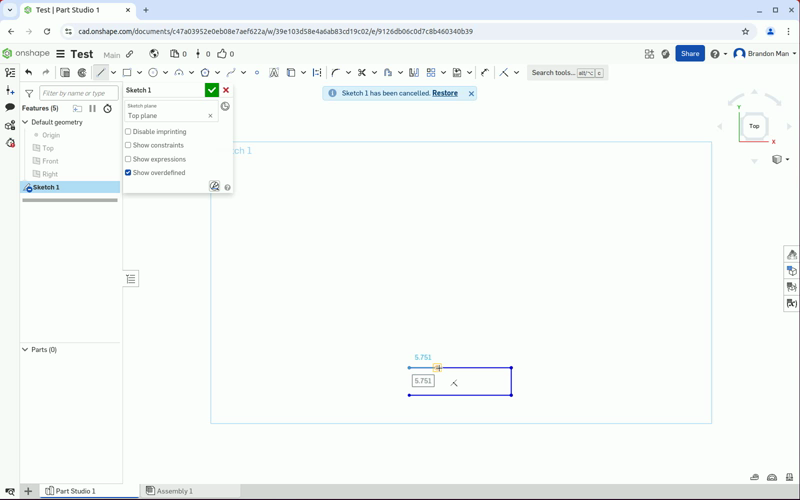
mouse_move(409, 395)
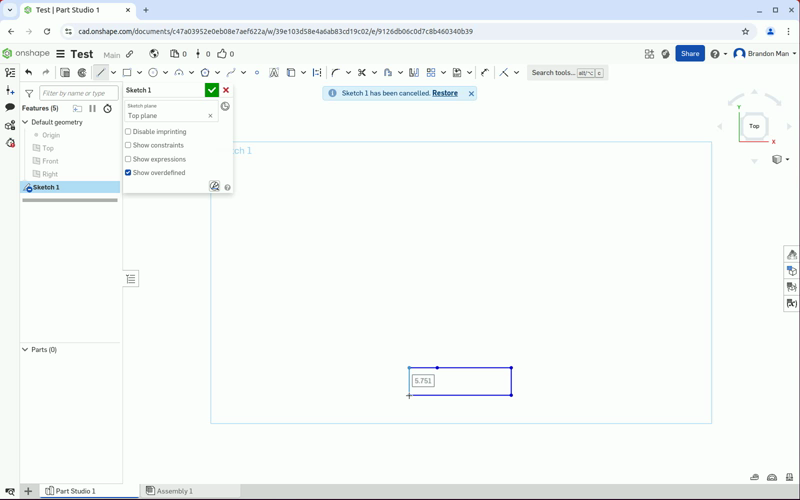
key_up(shift)
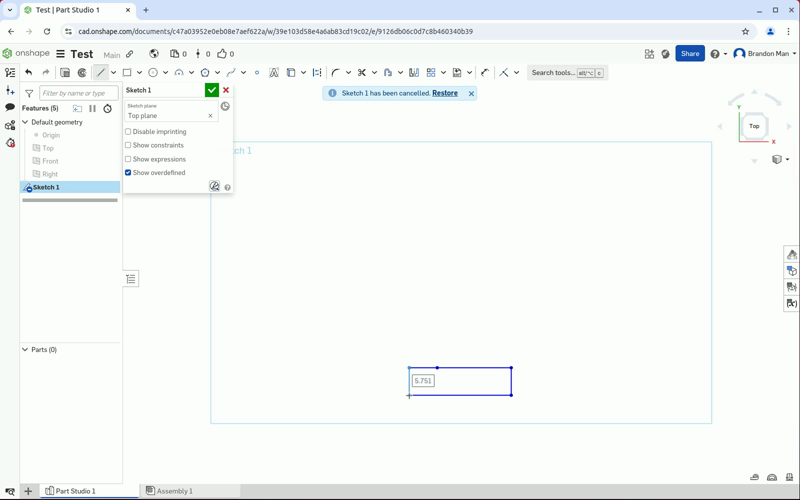
click(409, 395)
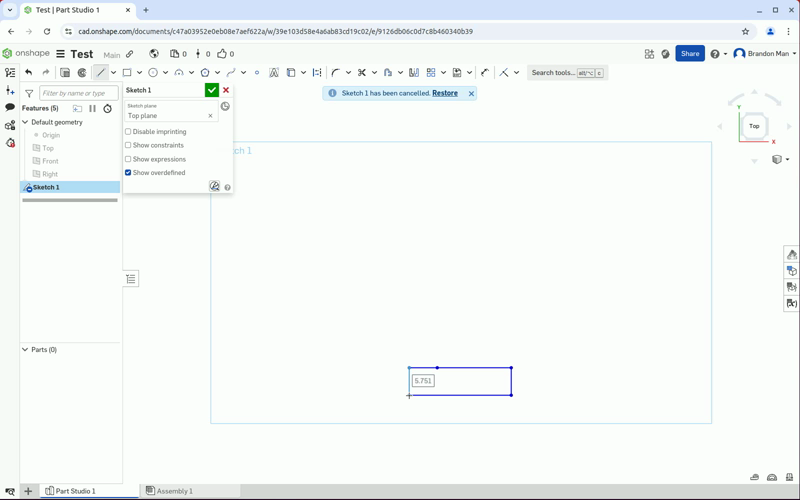
key(esc)
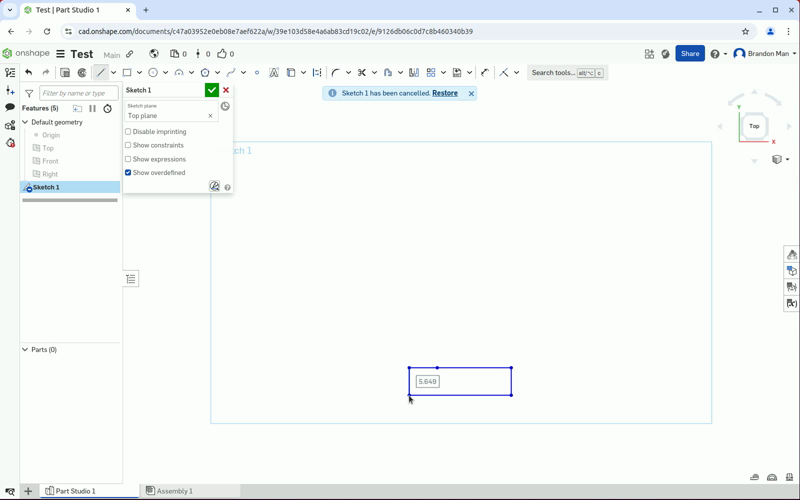
mouse_move(463, 389)
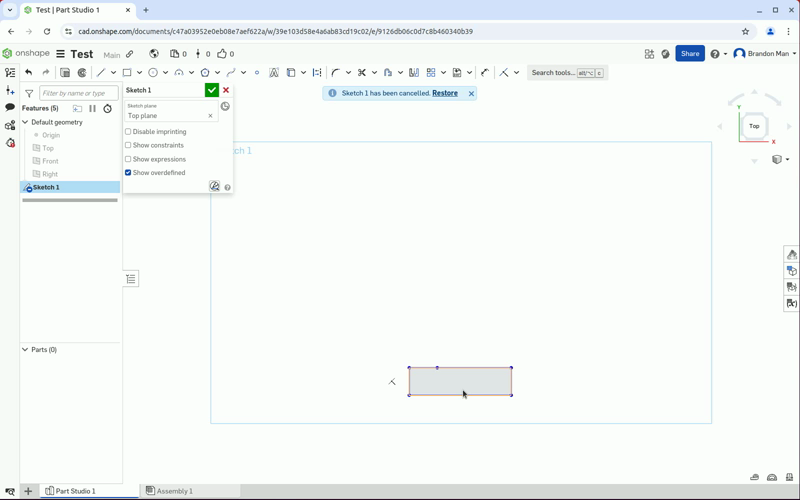
click(463, 389)
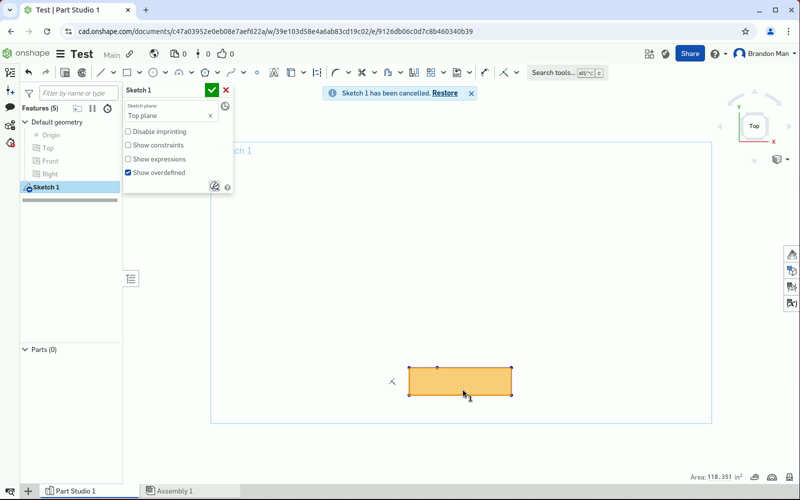
mouse_move(73, 352)
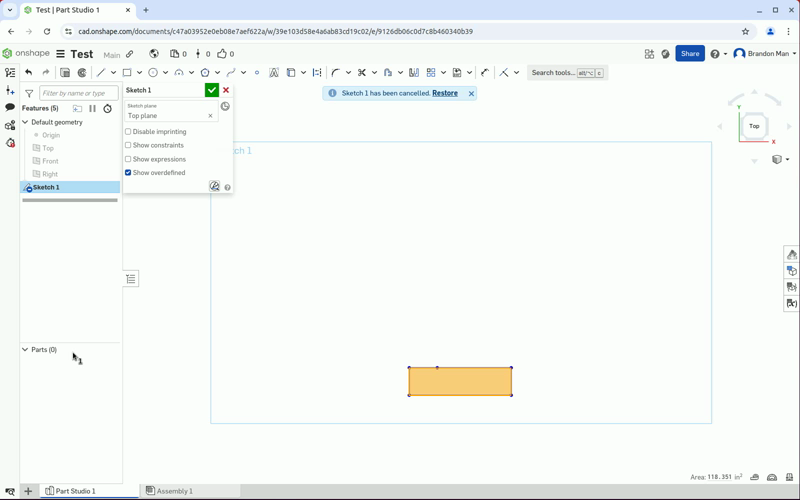
key(shift+y)
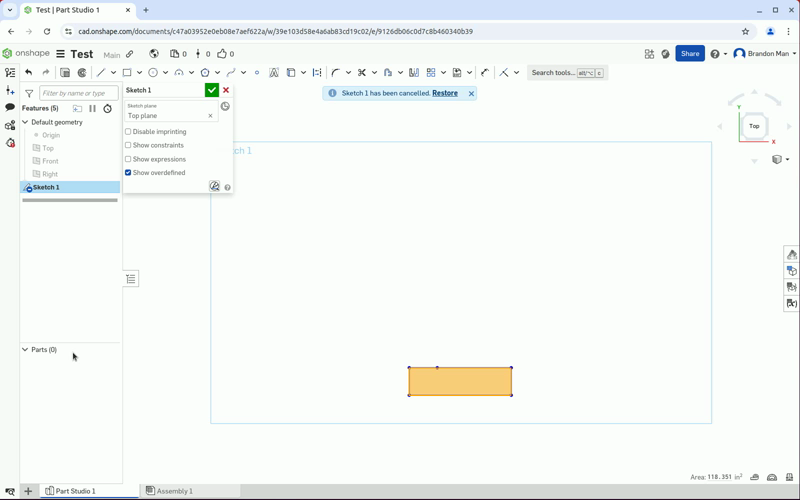
key(shift+e)
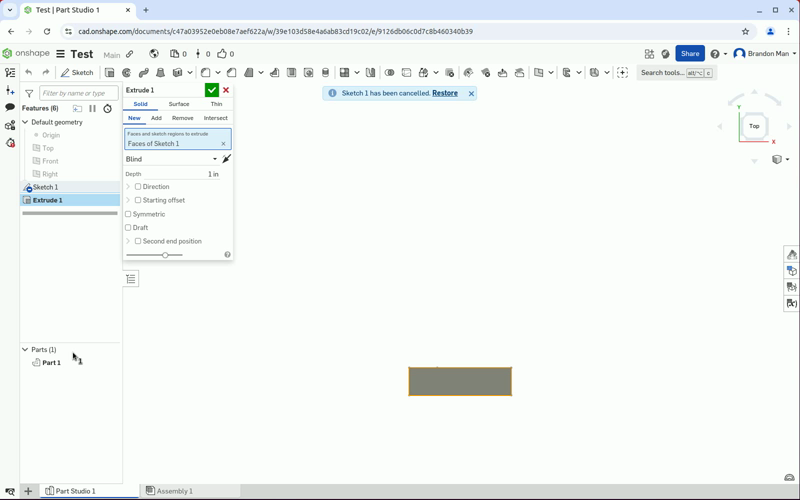
mouse_move(143, 106)
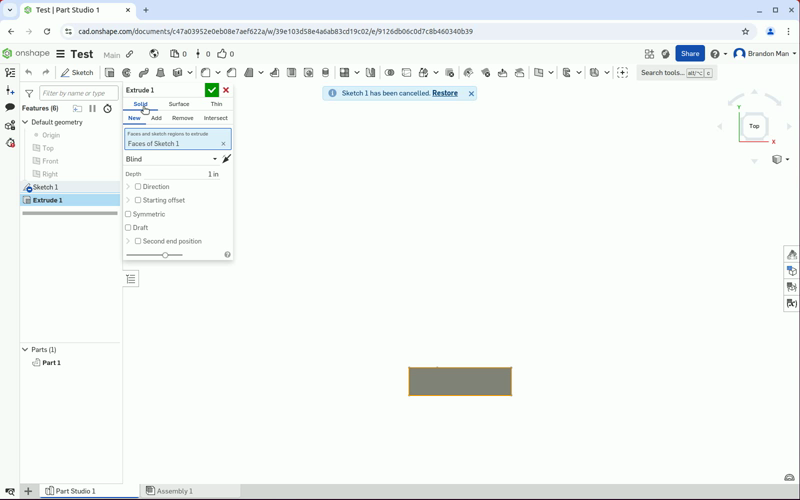
click(143, 106)
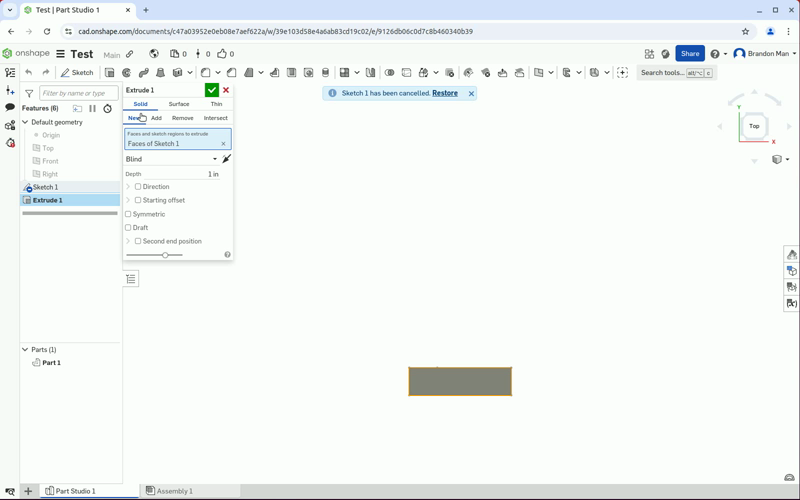
mouse_move(137, 120)
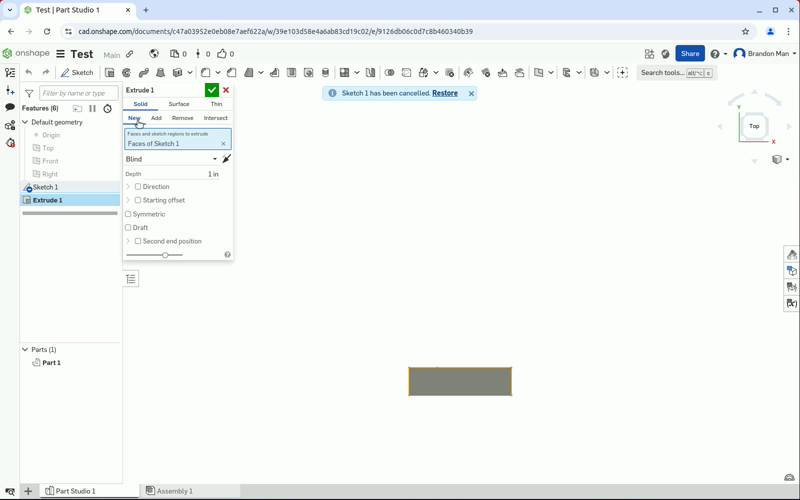
click(137, 120)
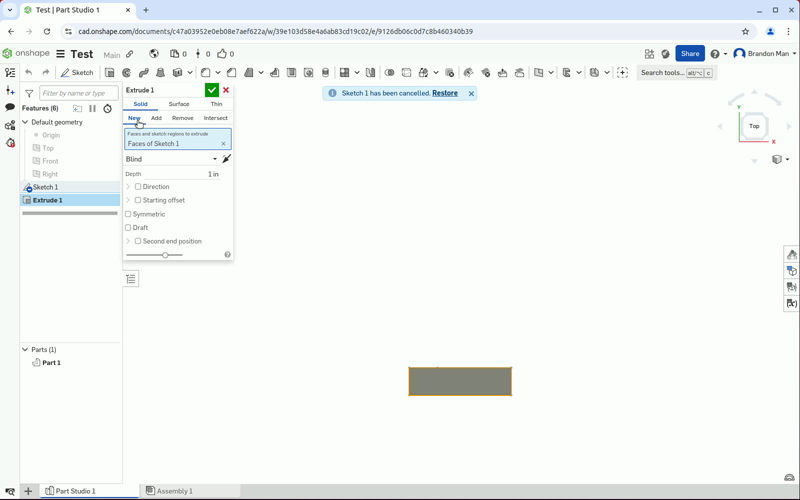
key(tab, 4)
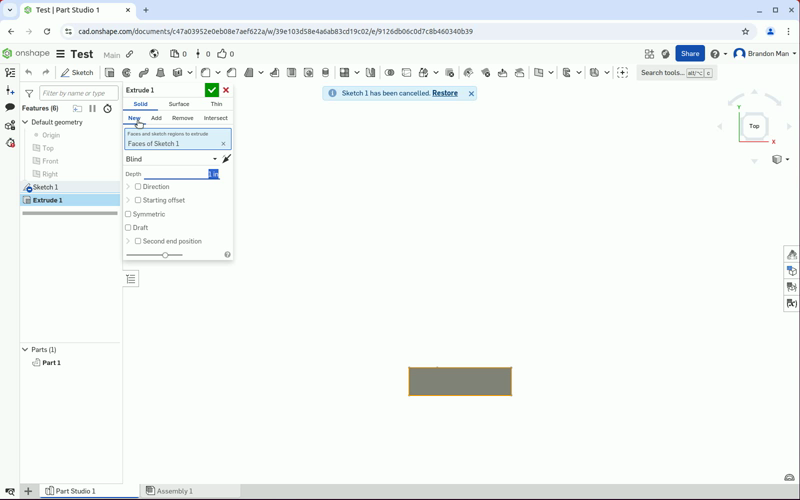
text(1.685)
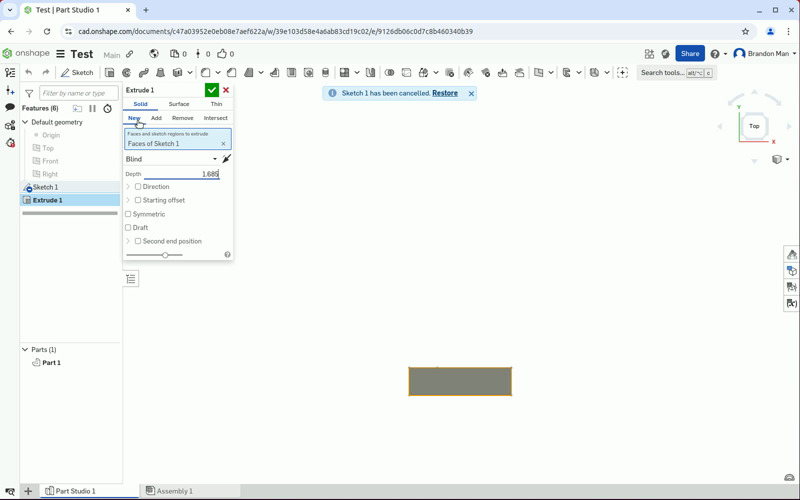
key(enter)
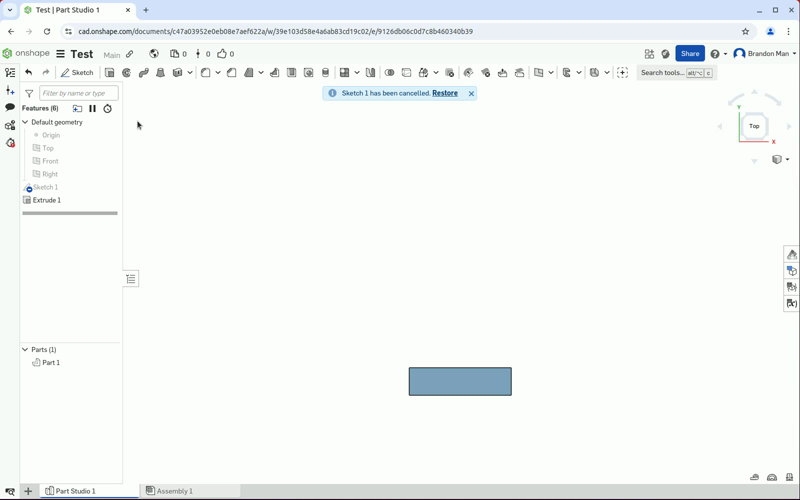
key(shift+h)
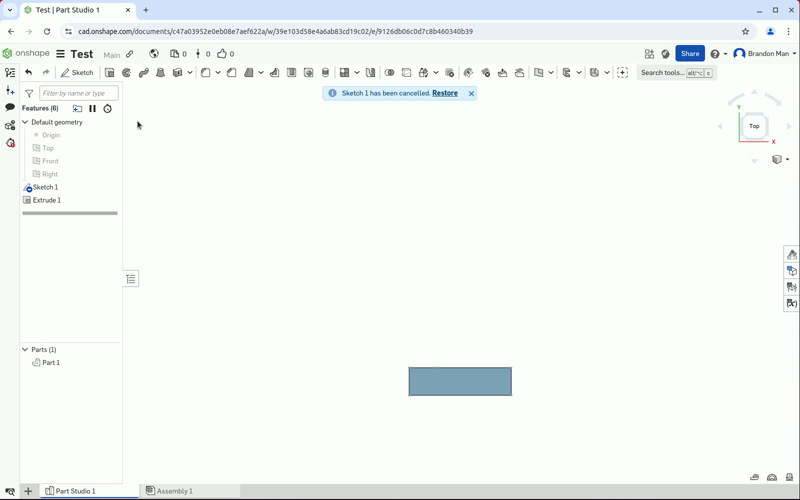
key(shift+h)
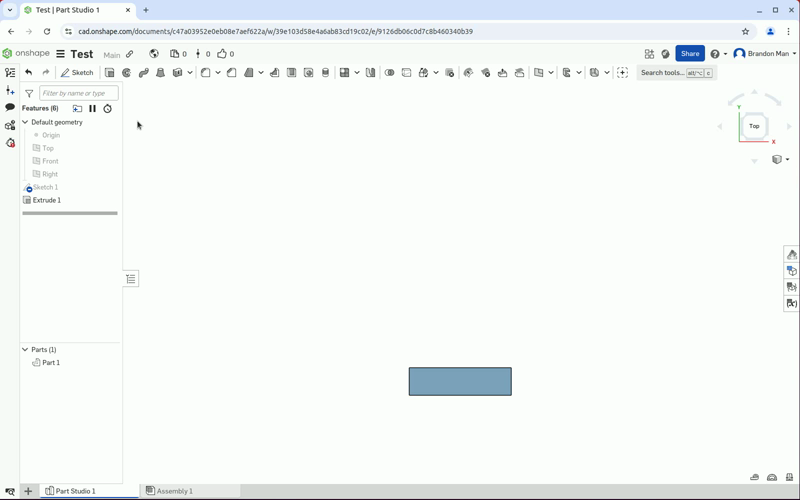
mouse_move(73, 189)
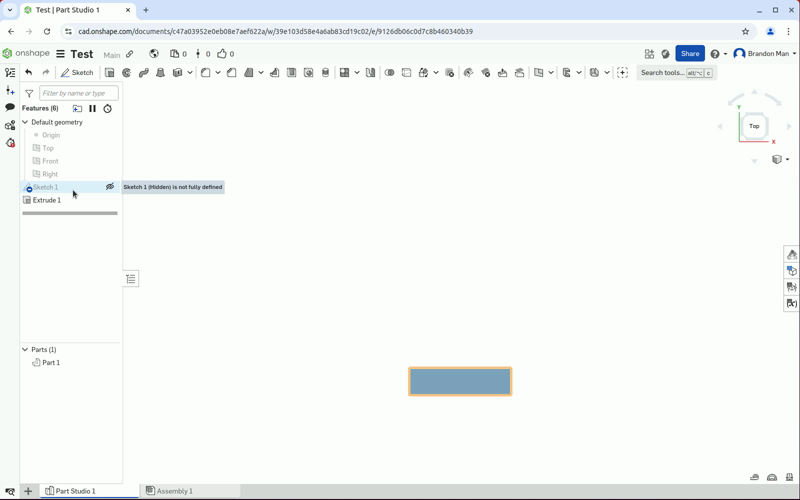
click(73, 189)
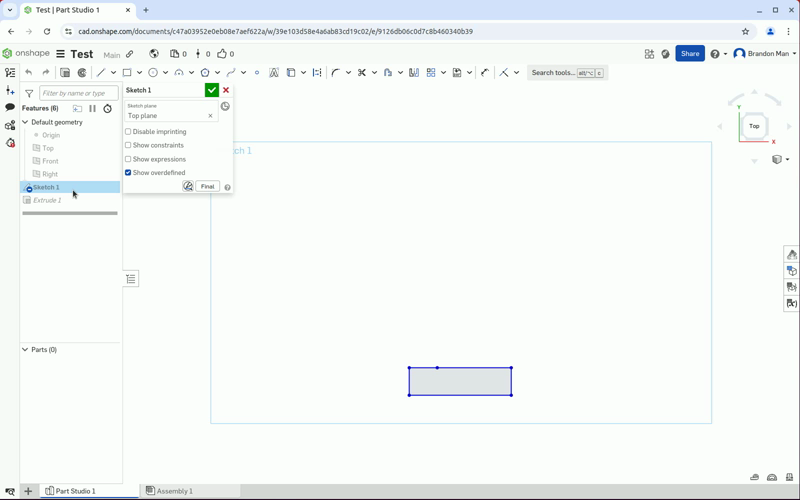
mouse_move(229, 92)
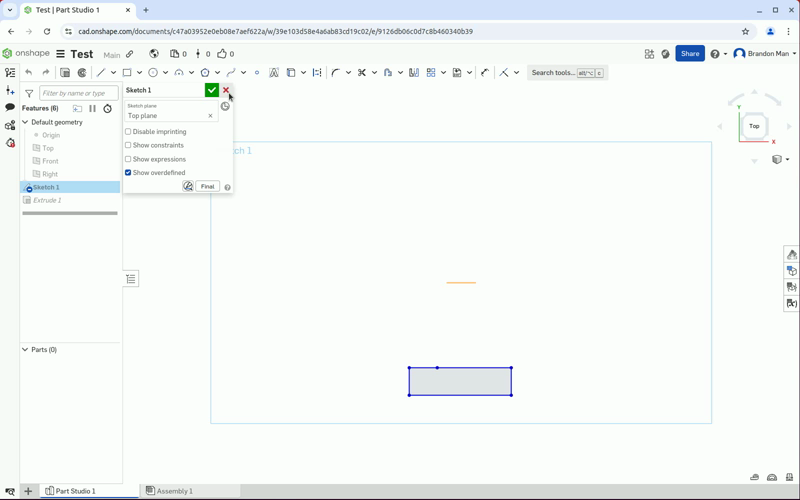
click(229, 92)
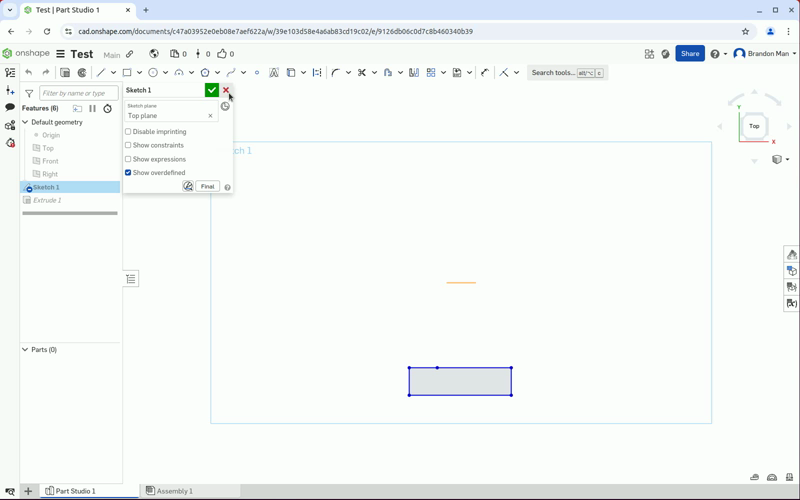
key(shift+s)
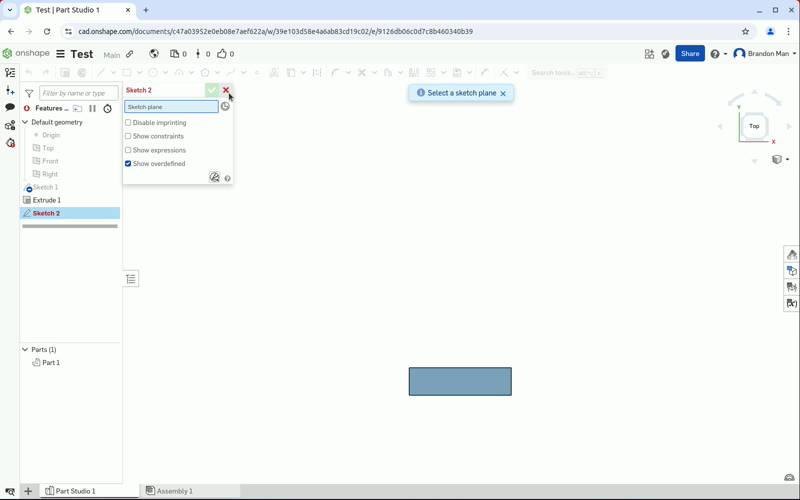
mouse_move(73, 150)
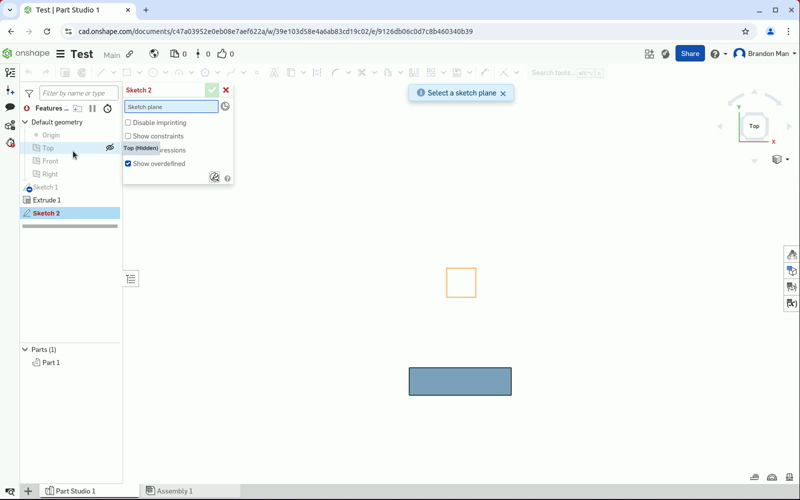
click(73, 150)
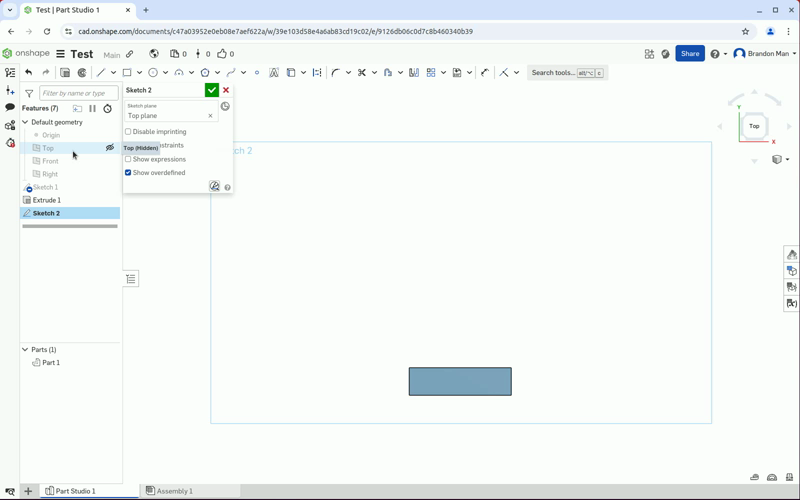
mouse_move(73, 352)
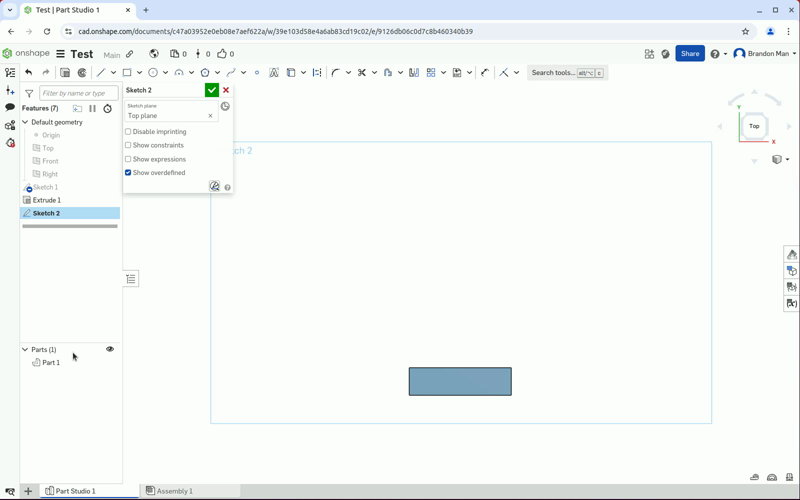
key(y)
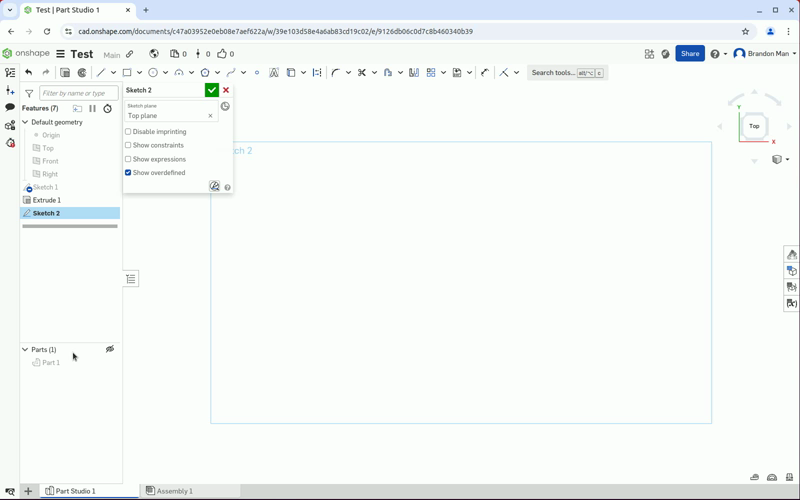
key(l)
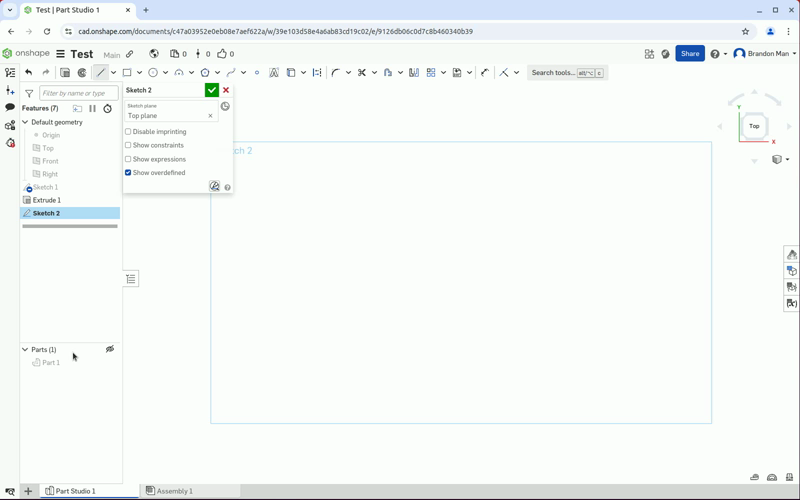
key_down(shift)
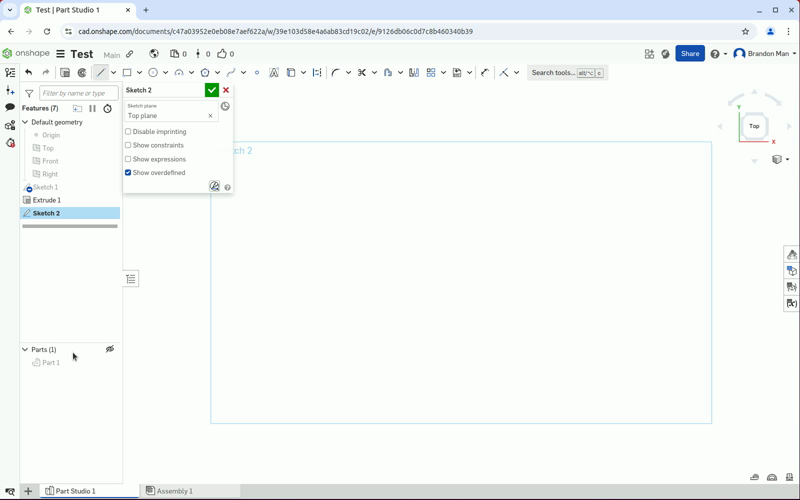
mouse_move(409, 367)
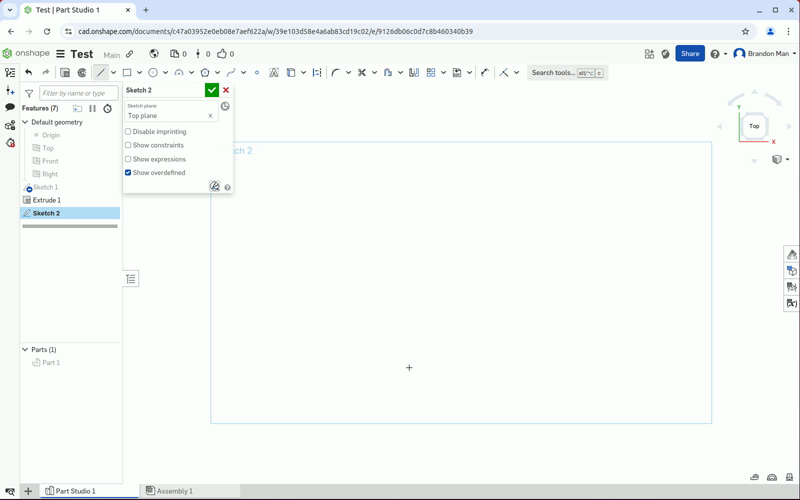
click(409, 367)
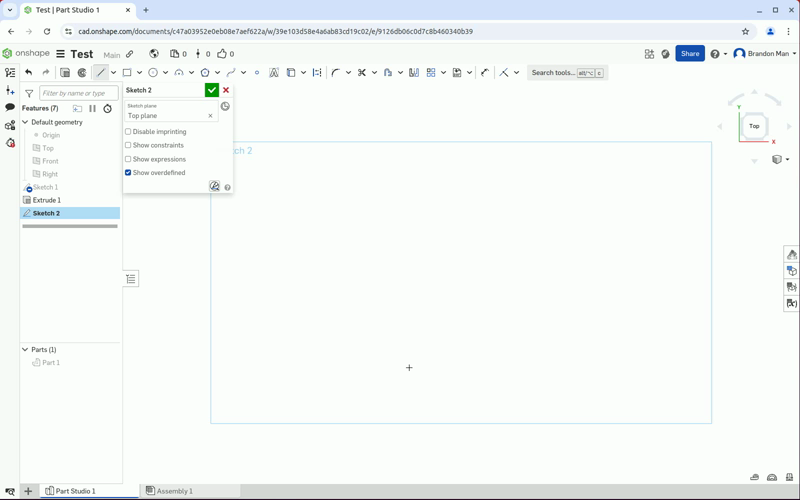
key_up(shift)
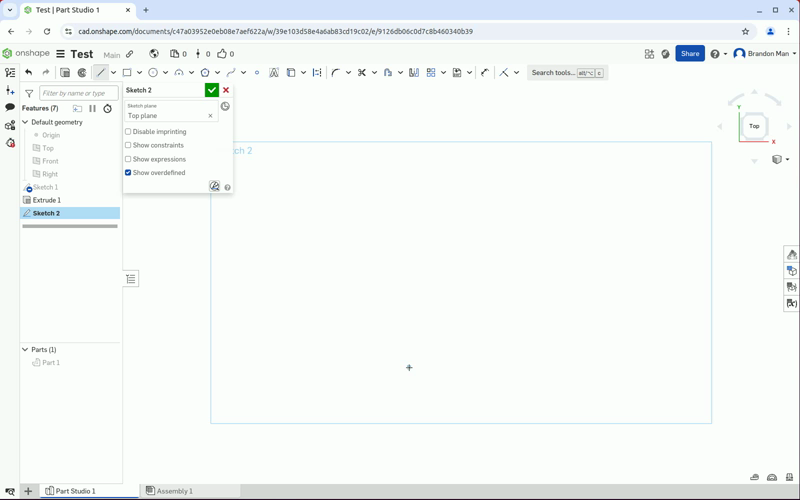
key_down(shift)
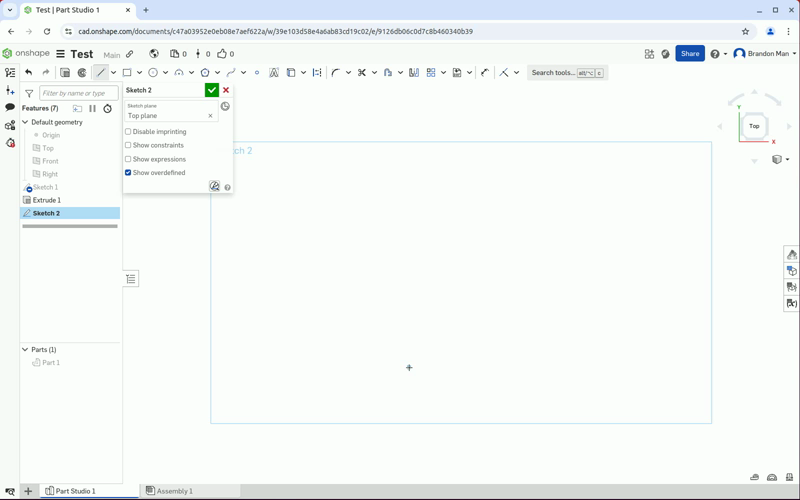
mouse_move(439, 367)
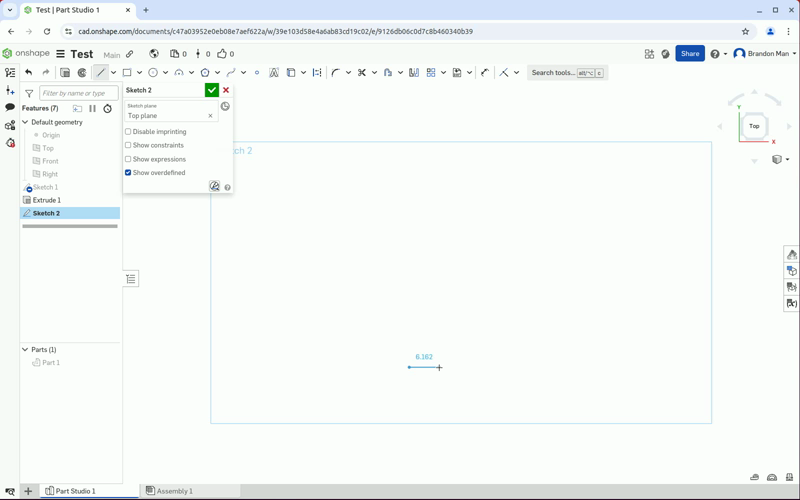
mouse_move(437, 367)
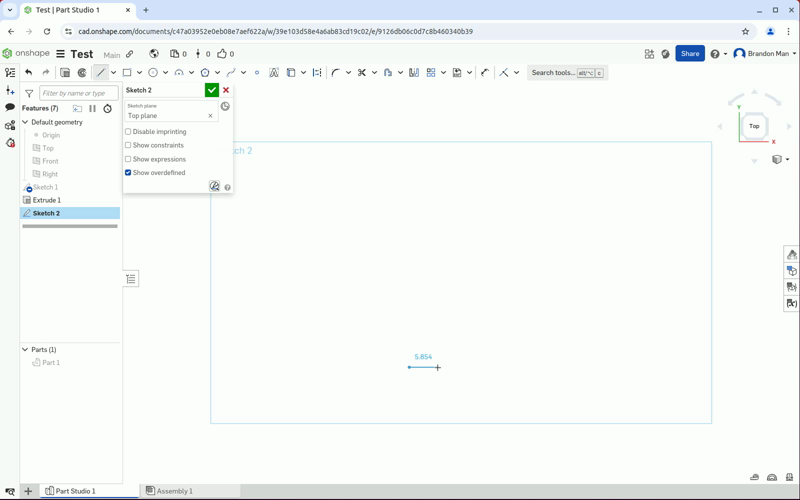
click(437, 367)
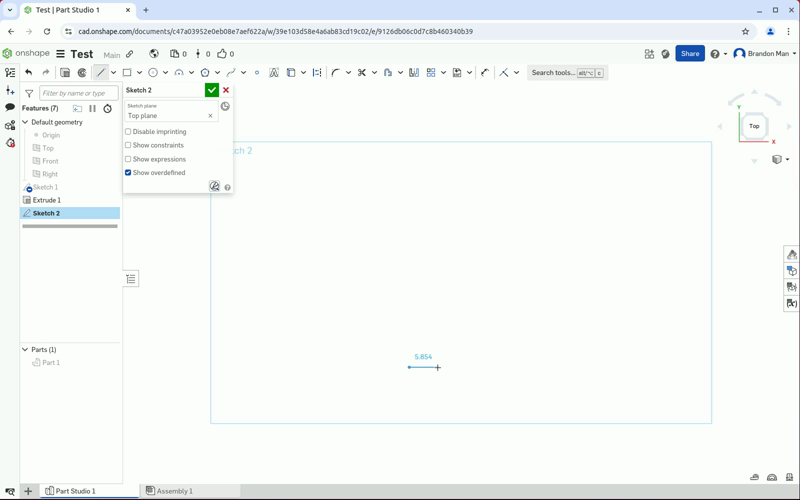
key_up(shift)
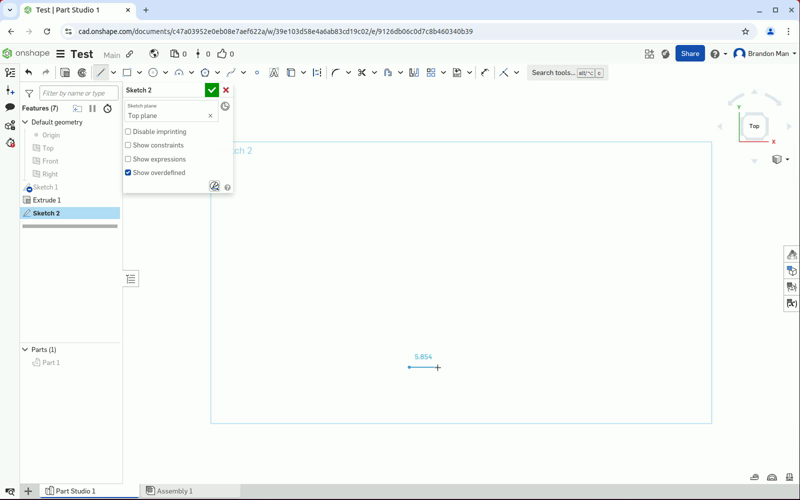
key_down(shift)
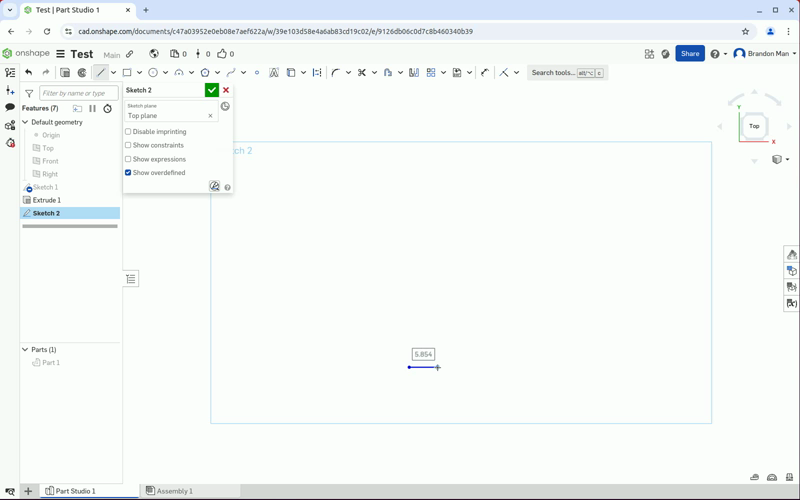
mouse_move(437, 200)
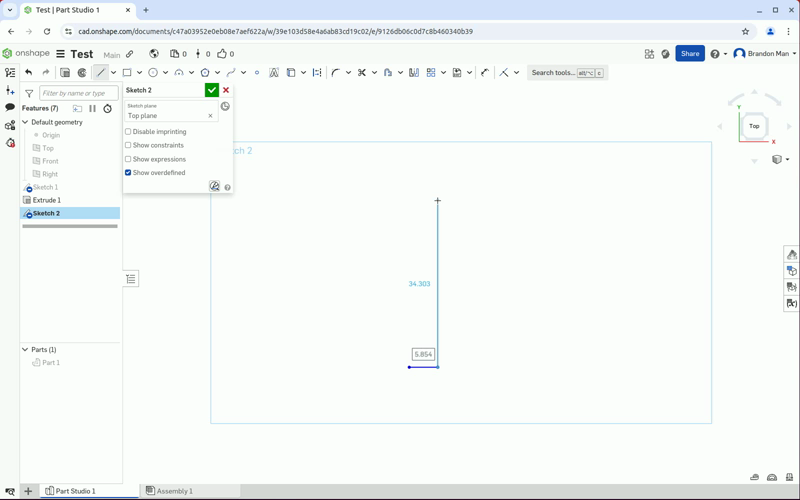
click(437, 200)
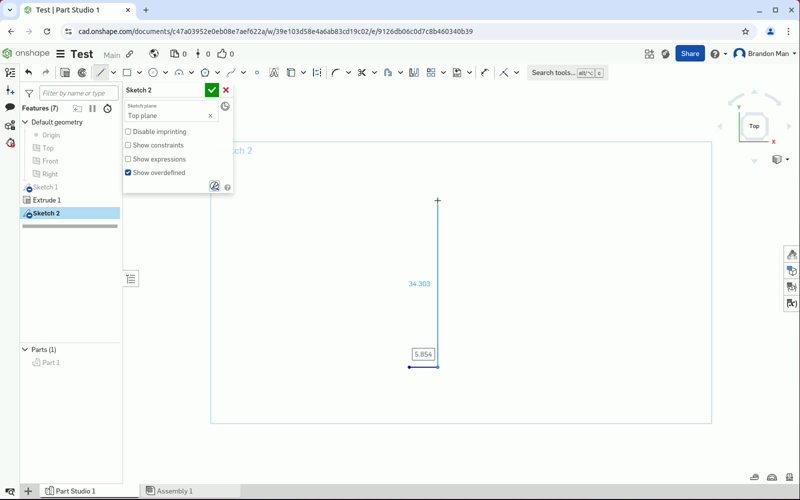
key_up(shift)
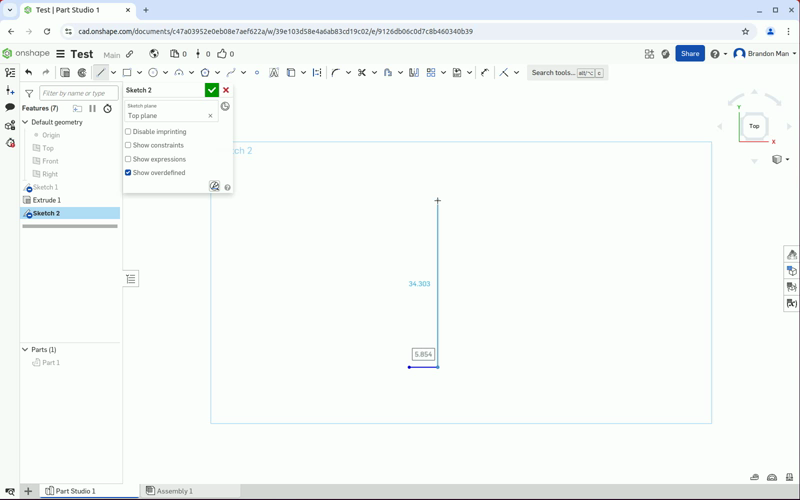
key_down(shift)
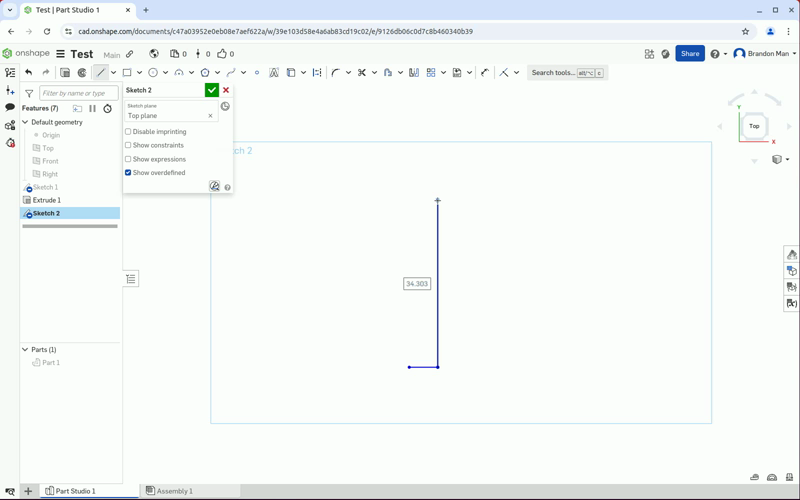
mouse_move(510, 200)
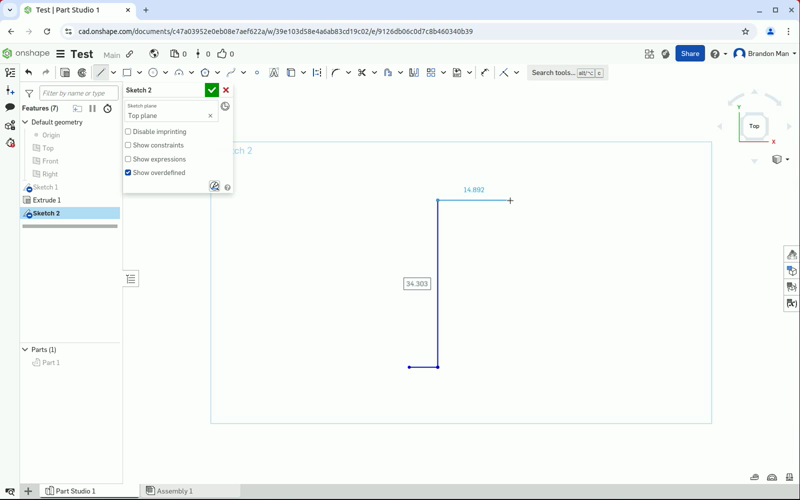
click(510, 200)
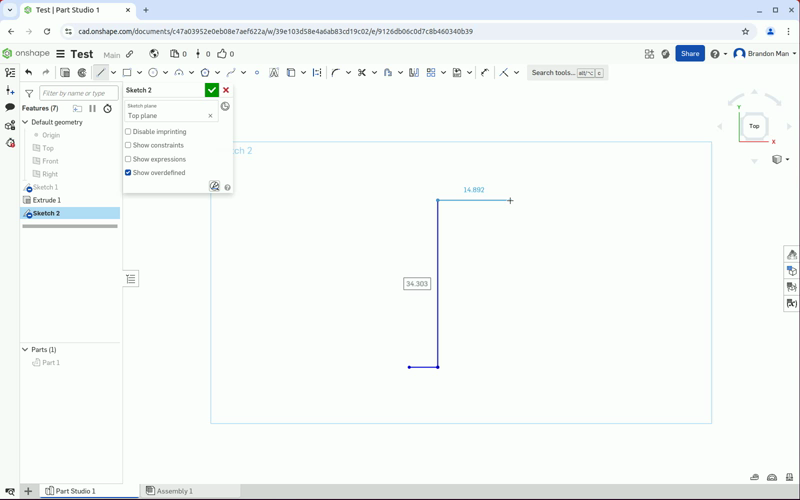
key_up(shift)
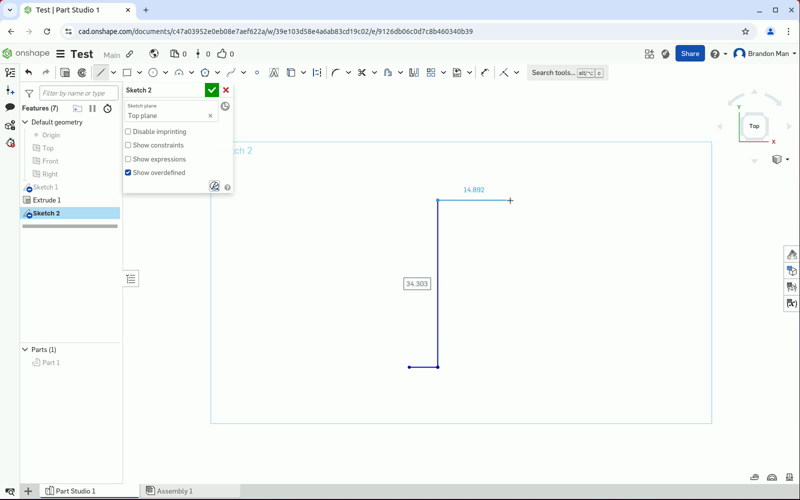
key_down(shift)
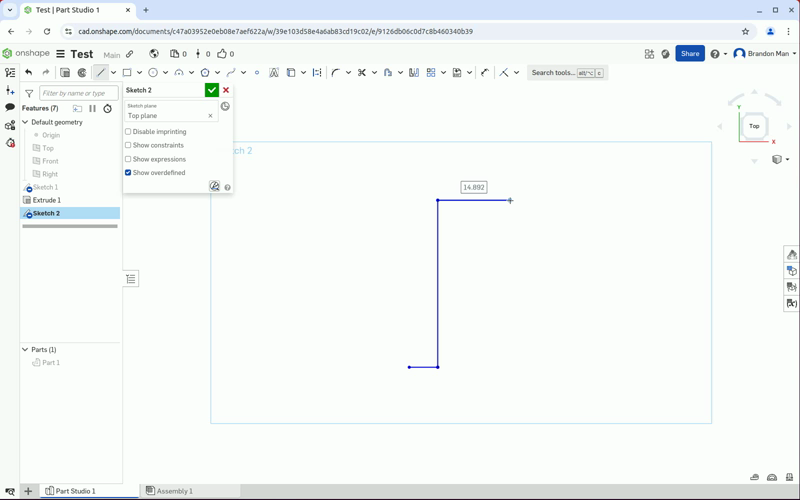
mouse_move(540, 200)
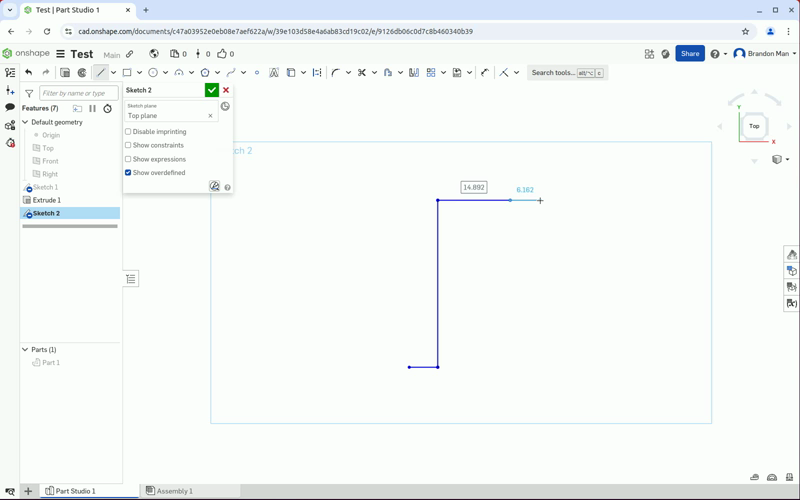
mouse_move(510, 171)
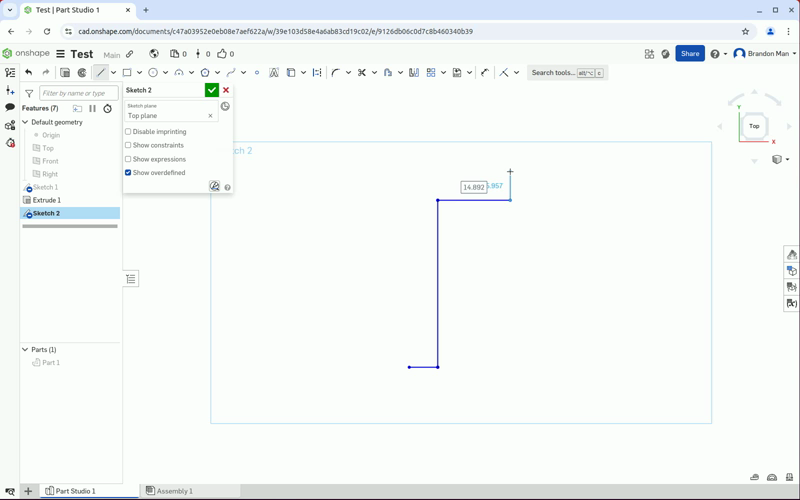
click(510, 171)
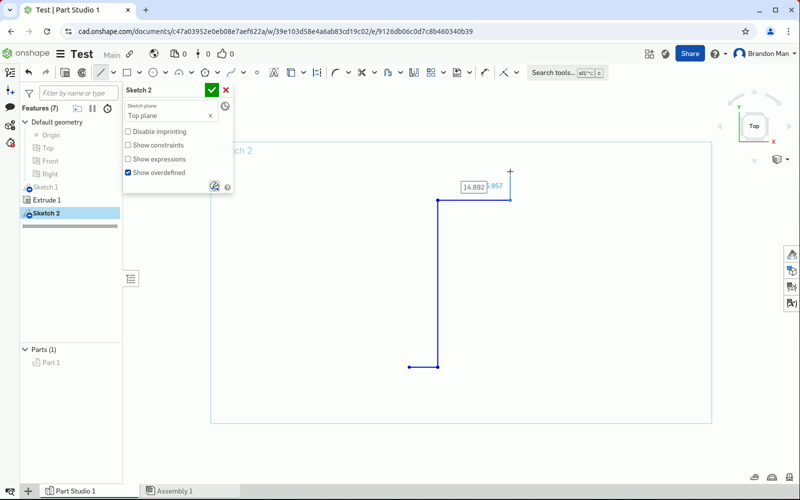
key_up(shift)
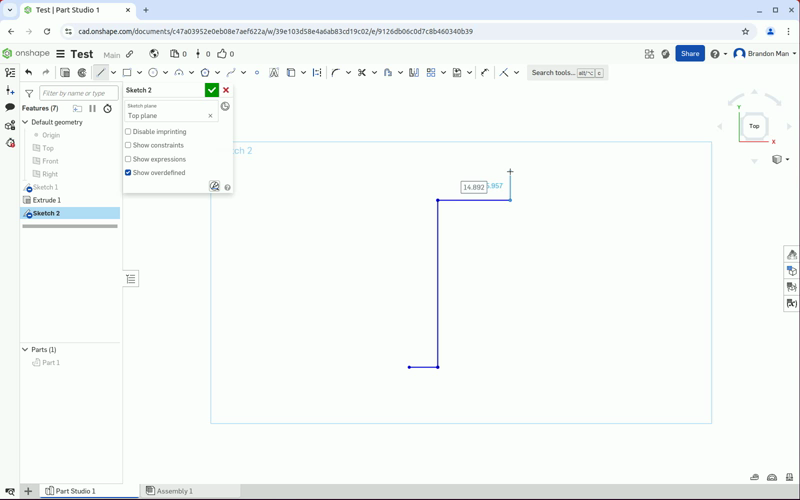
key_down(shift)
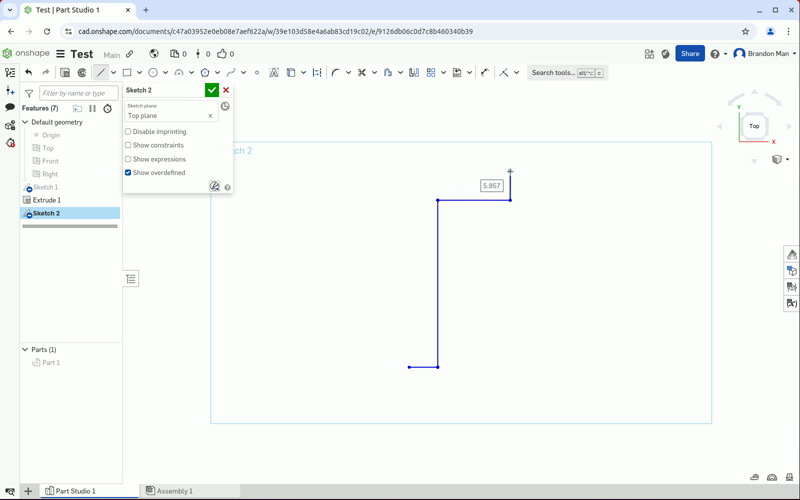
mouse_move(409, 171)
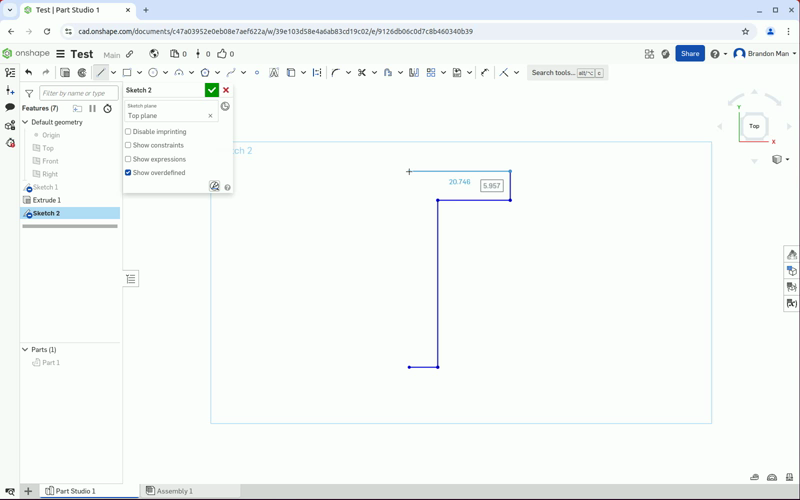
click(409, 171)
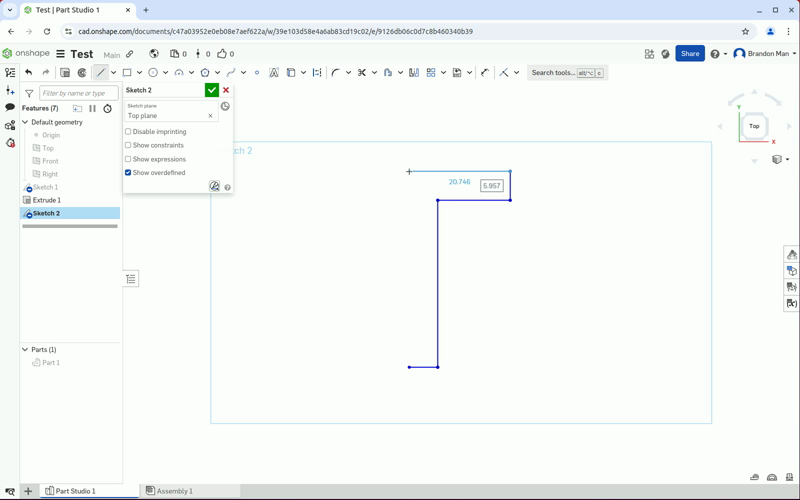
key_up(shift)
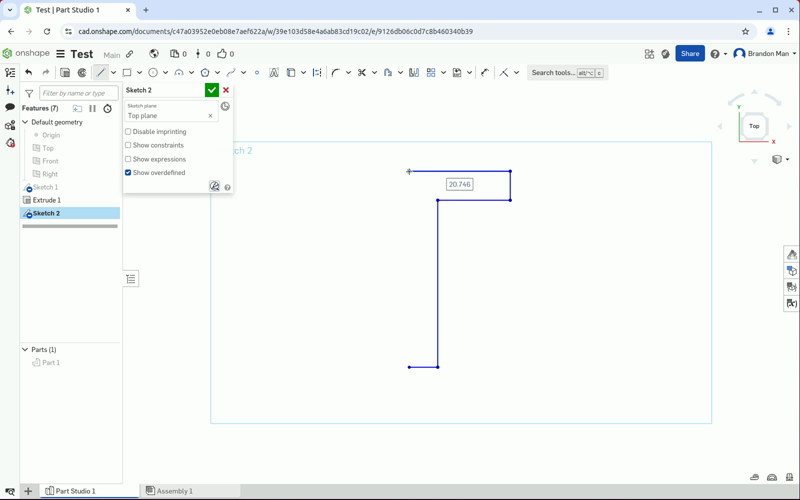
key_down(shift)
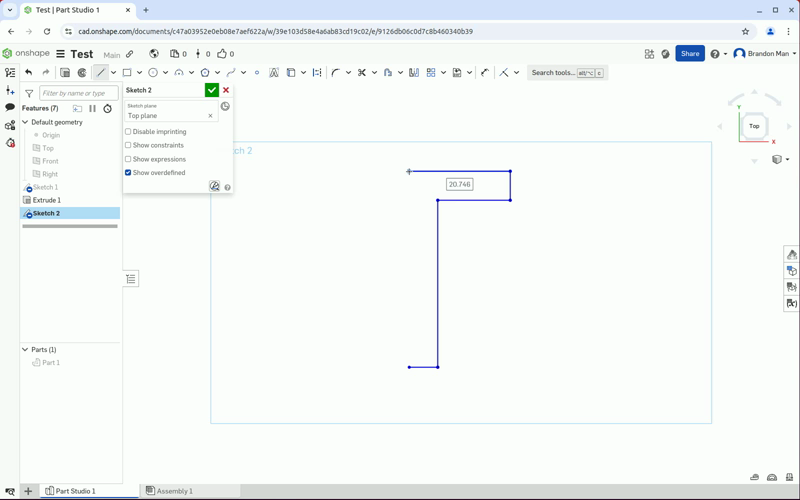
mouse_move(409, 367)
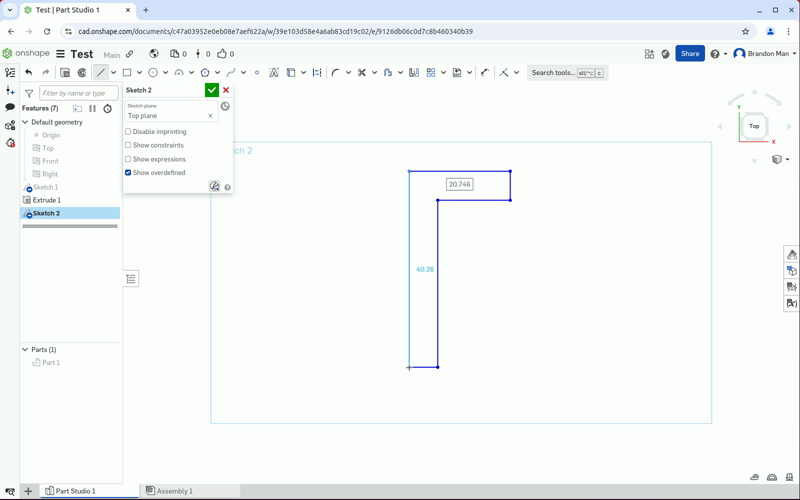
key_up(shift)
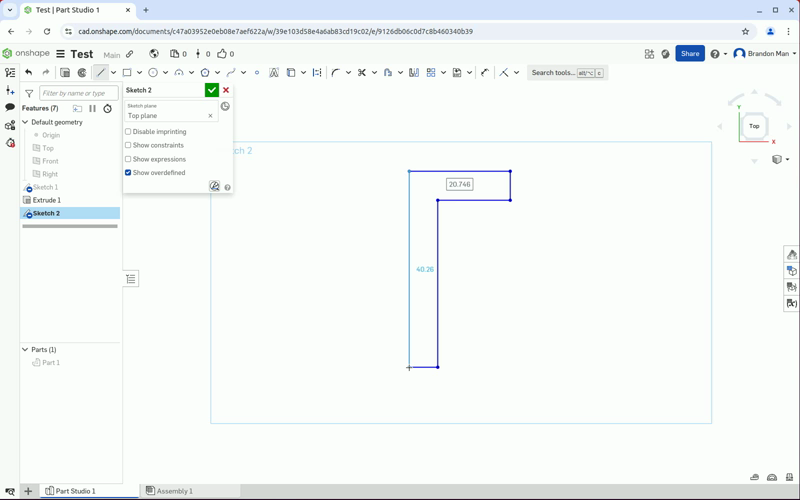
click(409, 367)
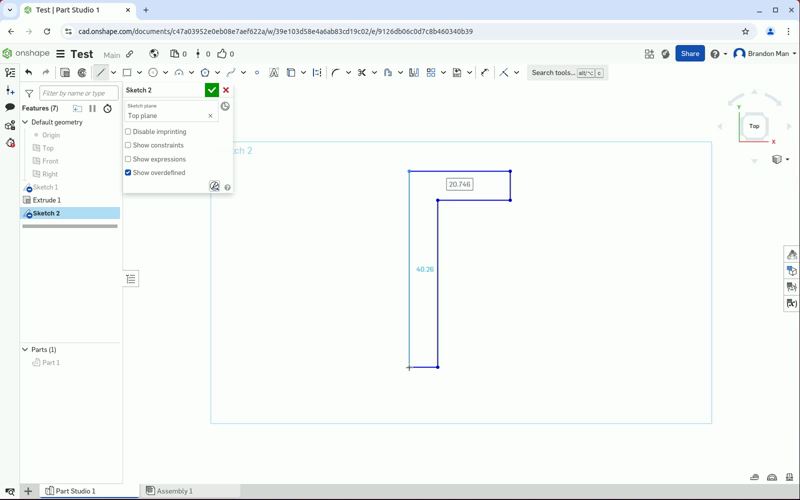
key(esc)
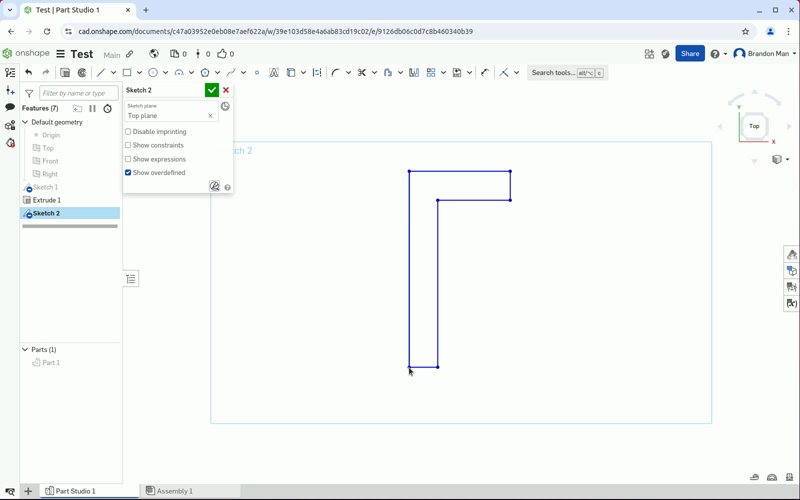
mouse_move(417, 300)
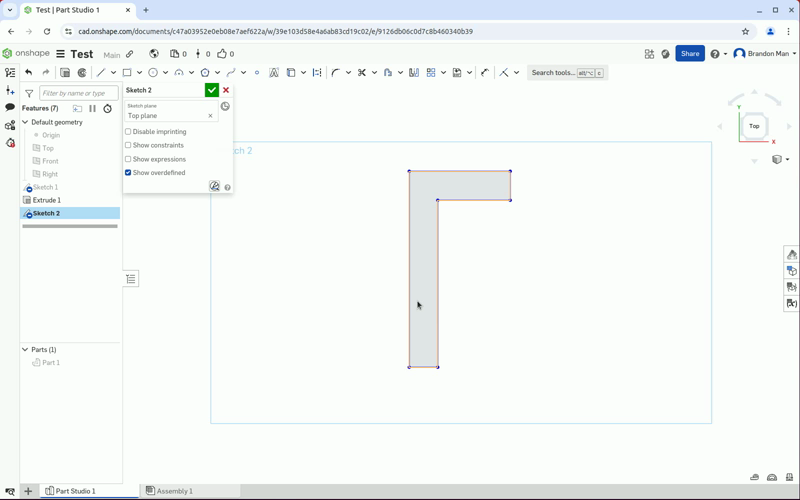
click(417, 300)
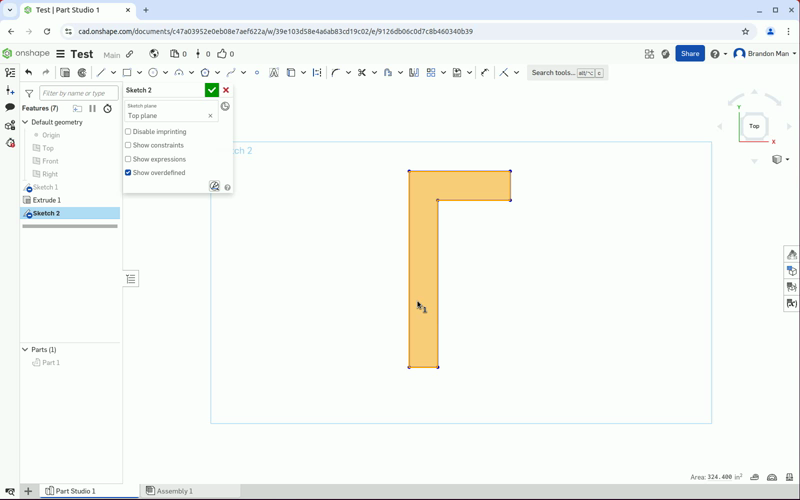
mouse_move(73, 352)
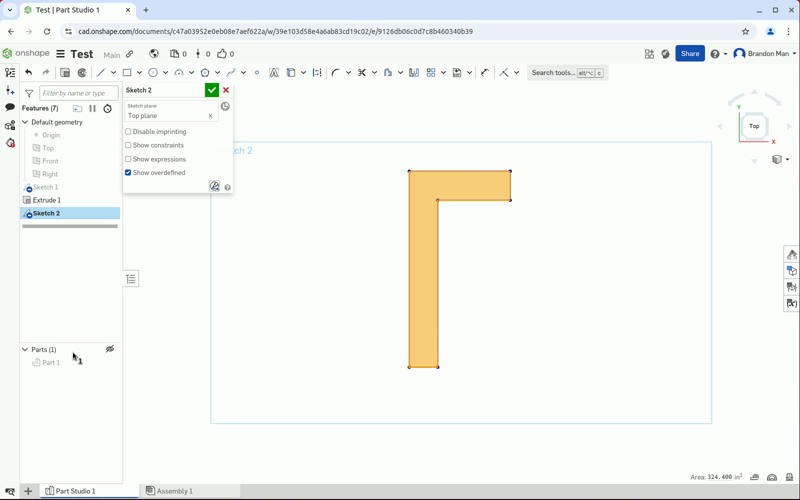
key(shift+y)
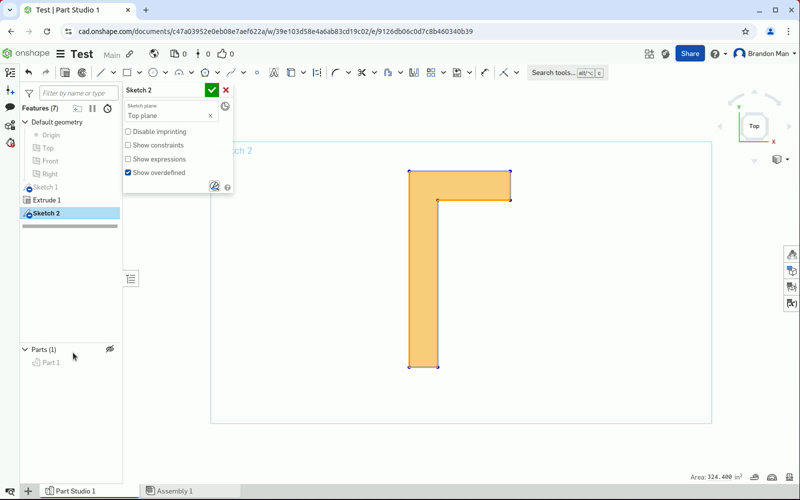
key(shift+e)
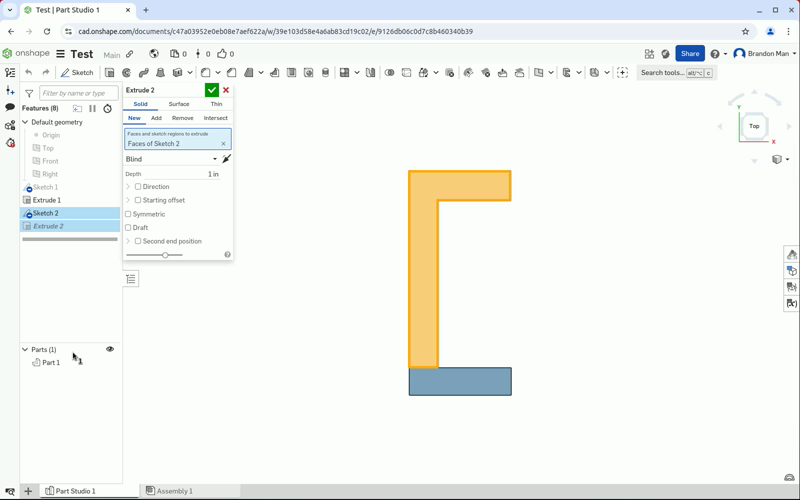
mouse_move(143, 106)
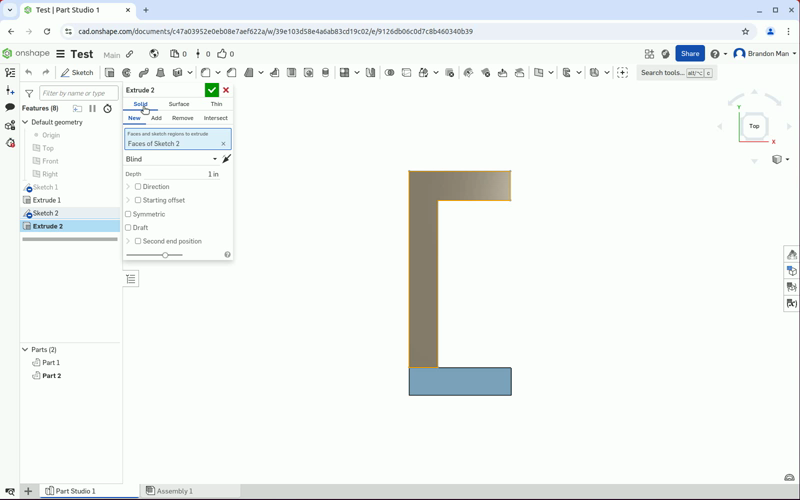
click(143, 106)
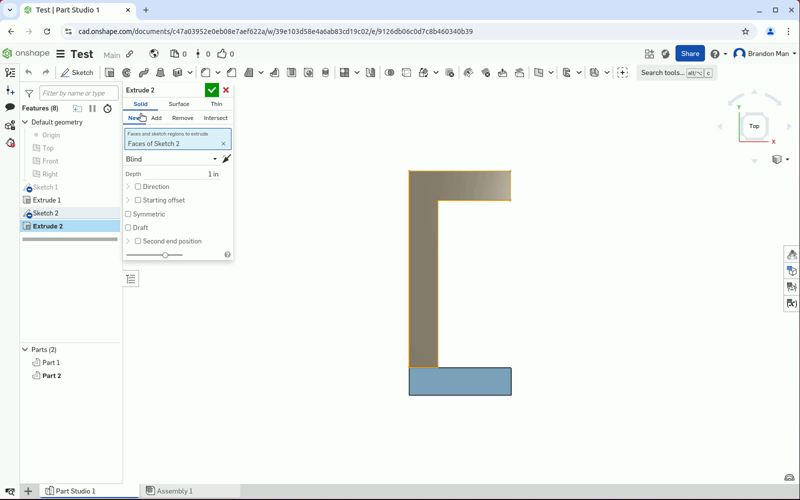
mouse_move(137, 120)
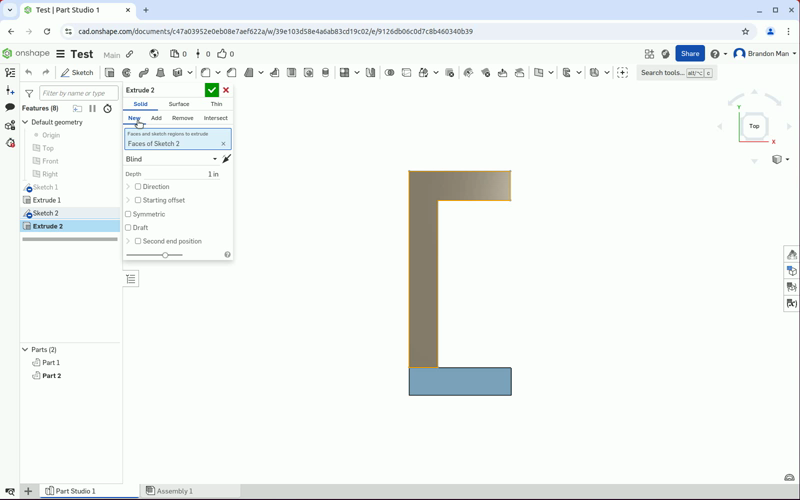
click(137, 120)
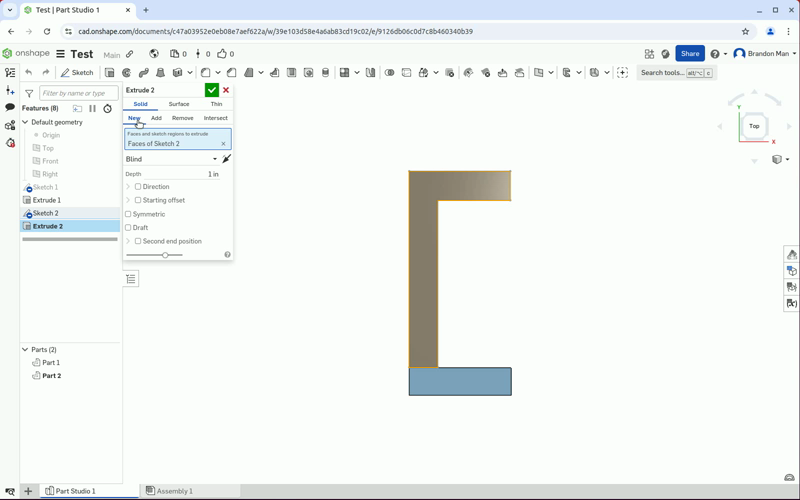
key(tab, 4)
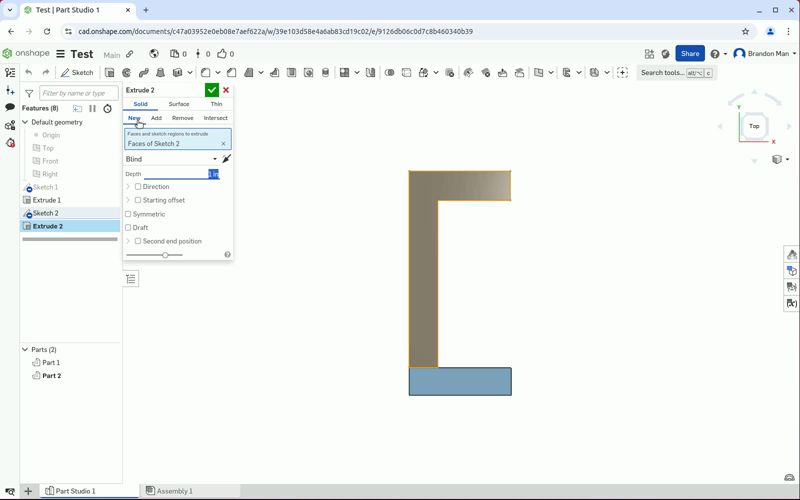
text(1.685)
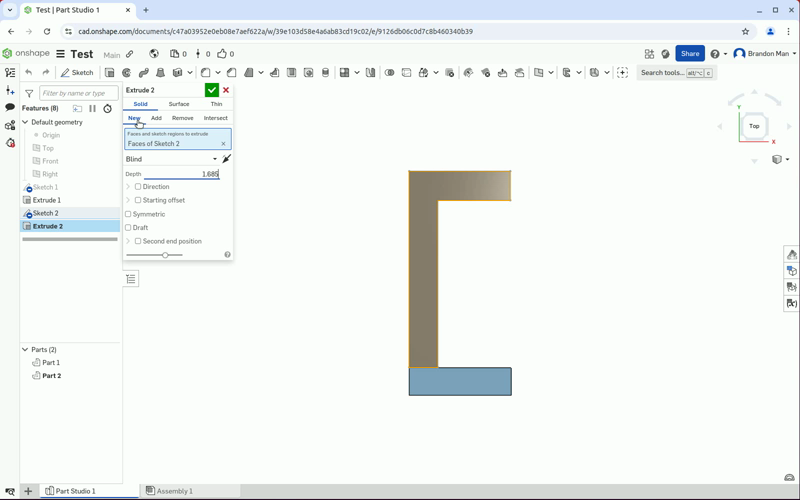
key(enter)
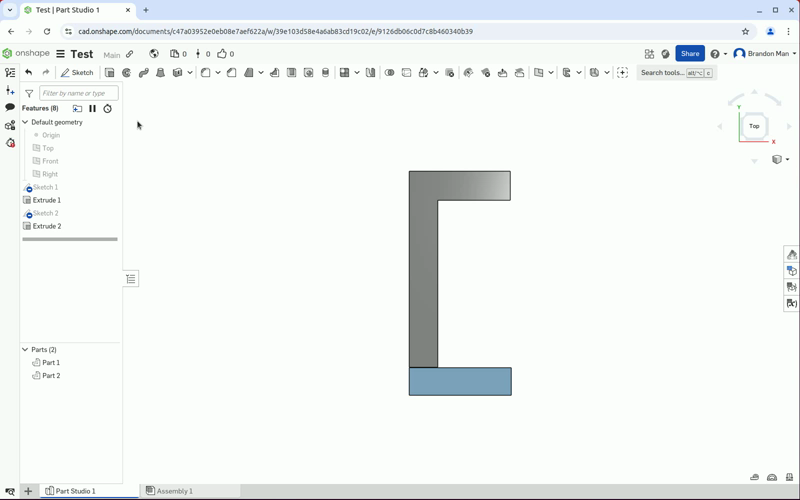
key(shift+h)
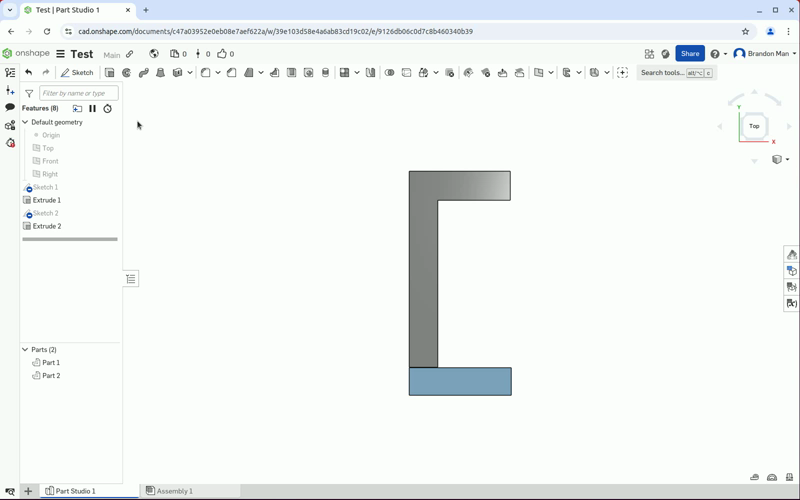
key(shift+h)
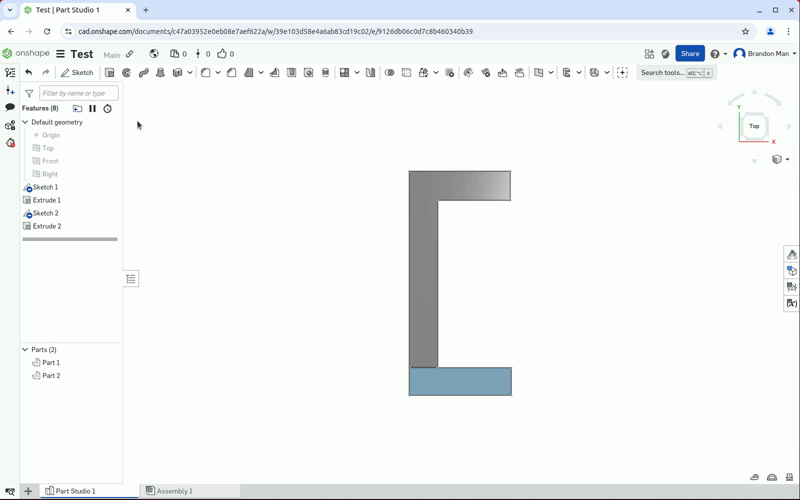
key(shift+7)
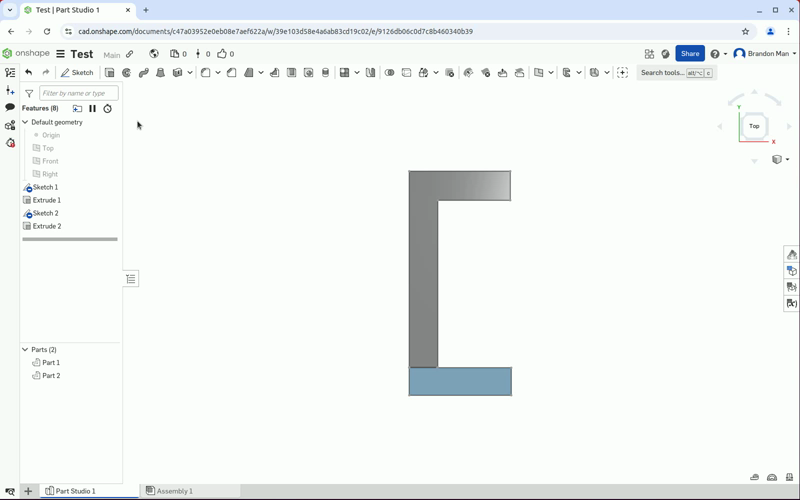
key(up, 3)
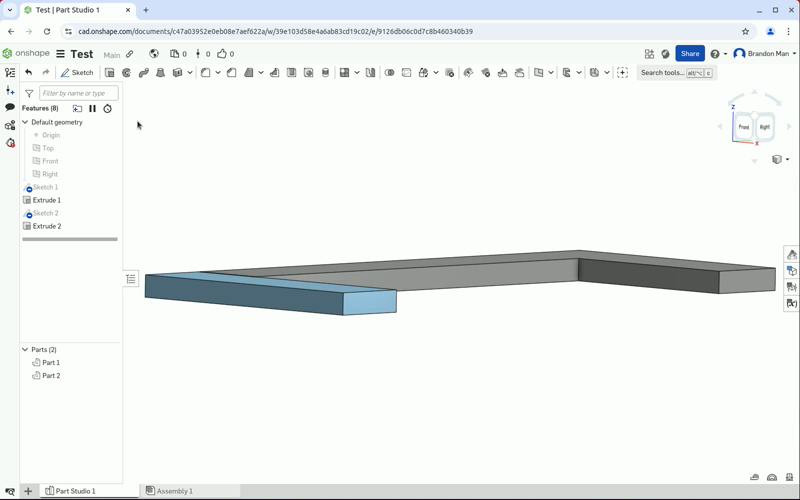
key(left, 3)
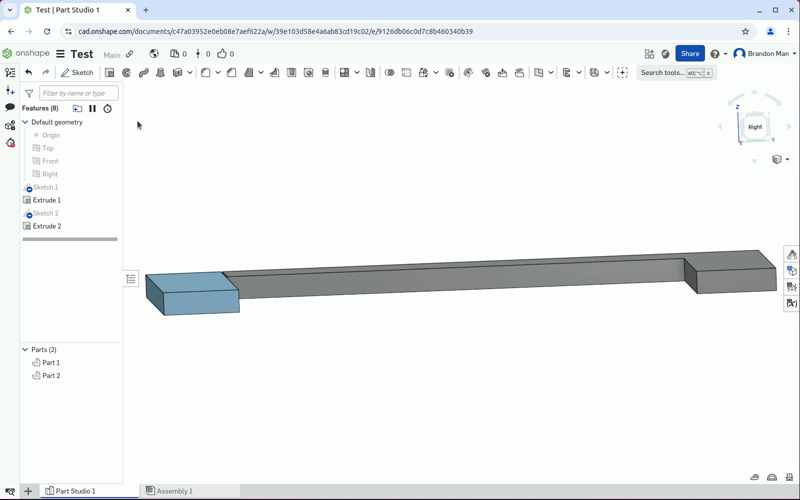
key(right, 3)
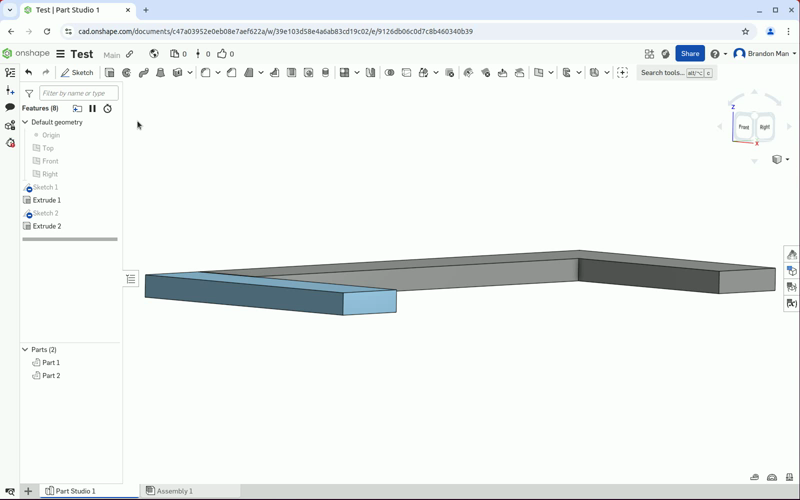
key(down, 3)
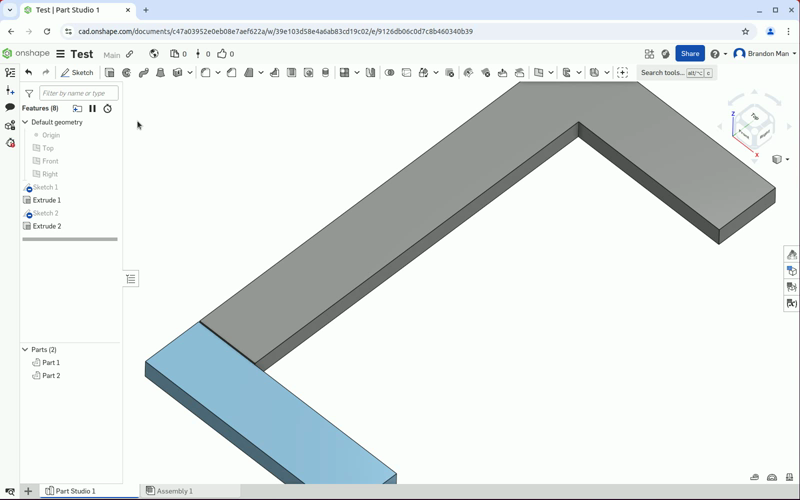
mouse_move(73, 189)
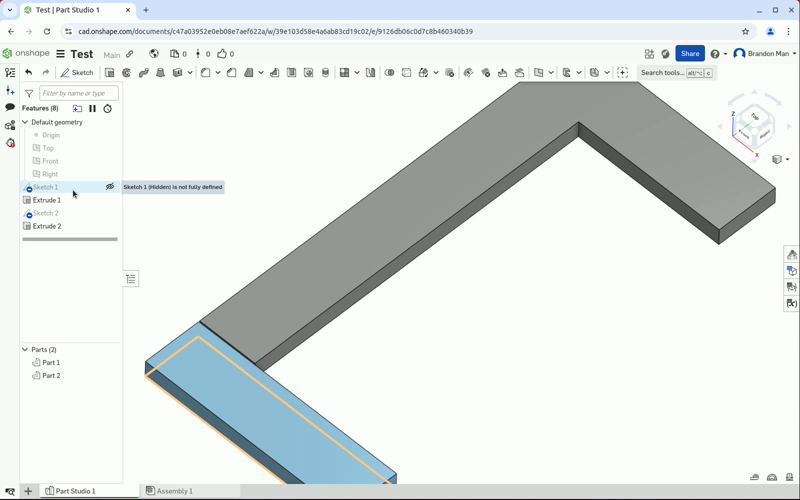
click(73, 189)